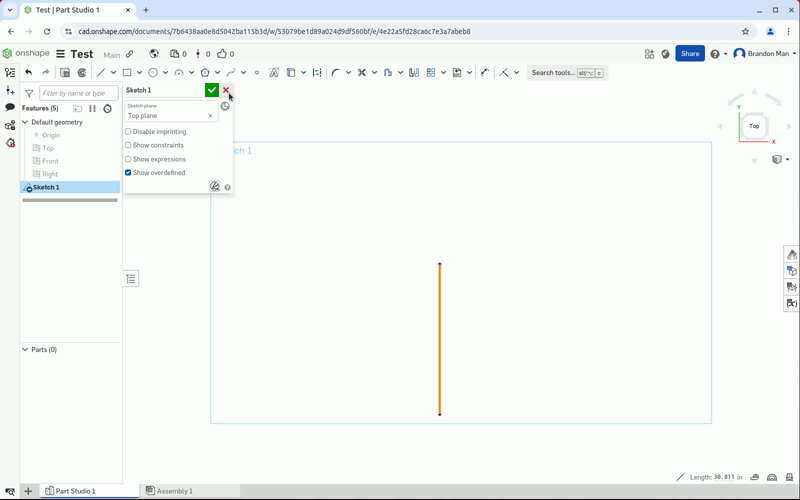
key(shift+h)
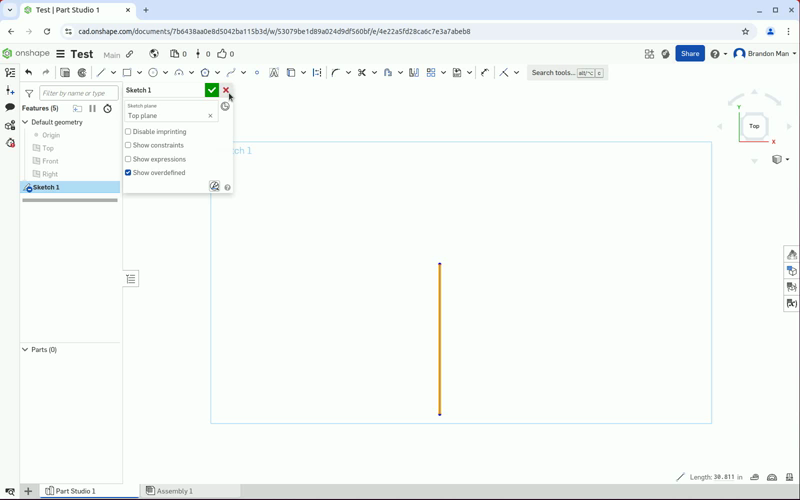
key(shift+s)
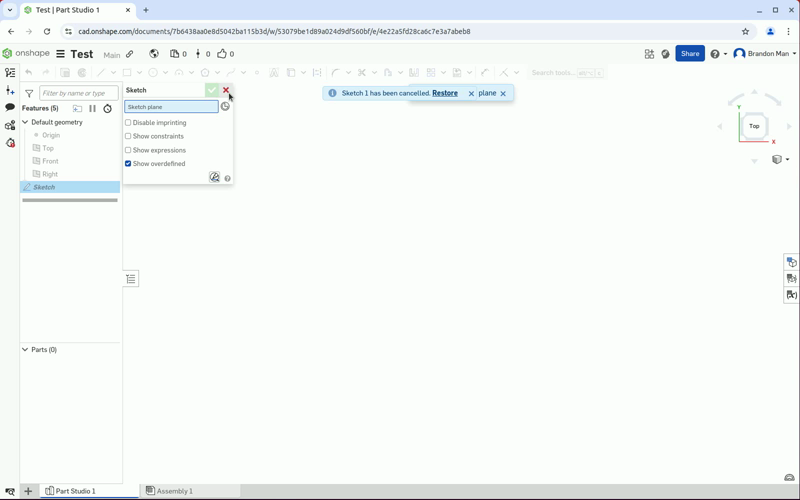
mouse_move(73, 150)
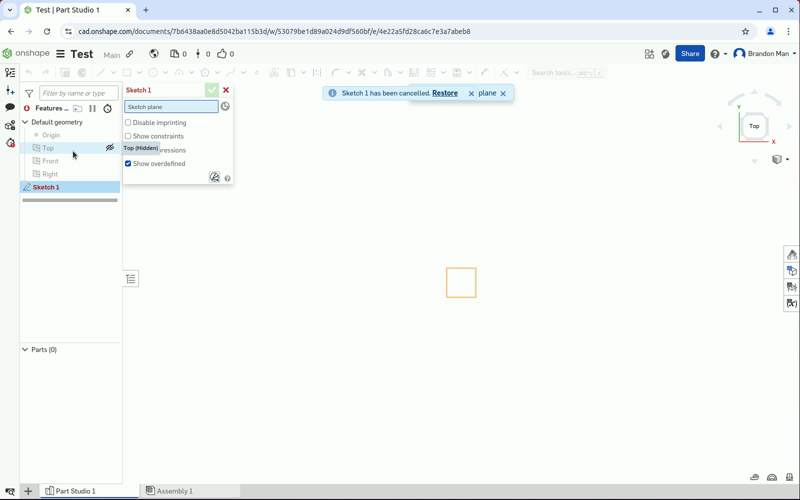
click(73, 150)
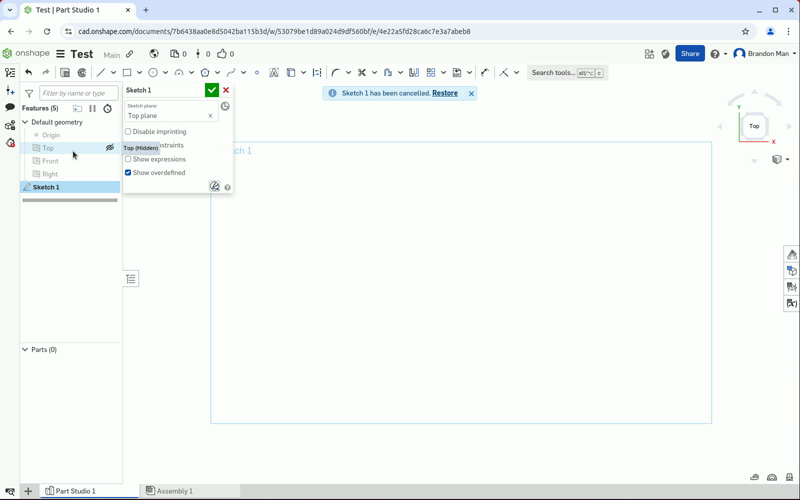
mouse_move(73, 352)
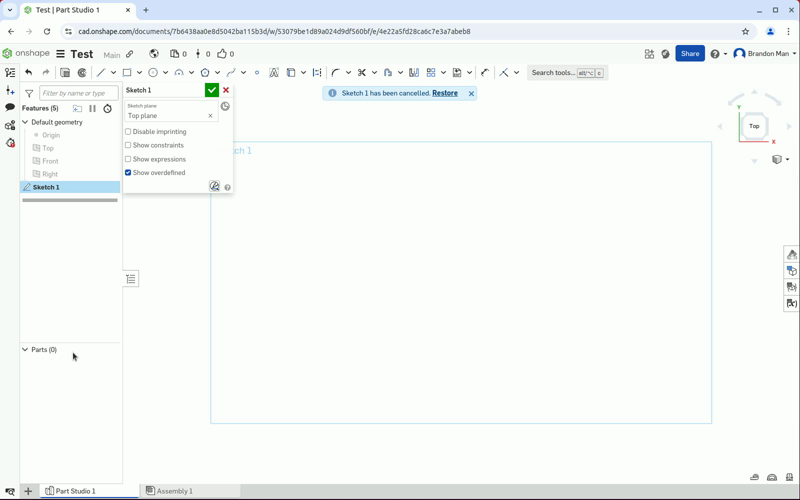
key(y)
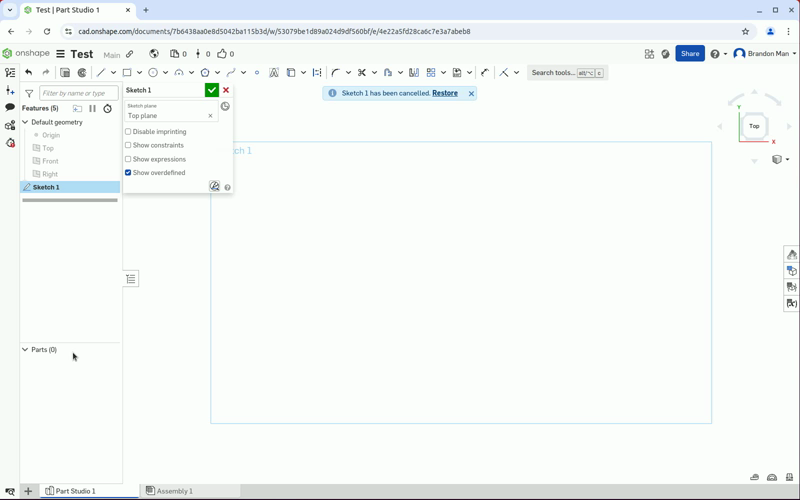
key(c)
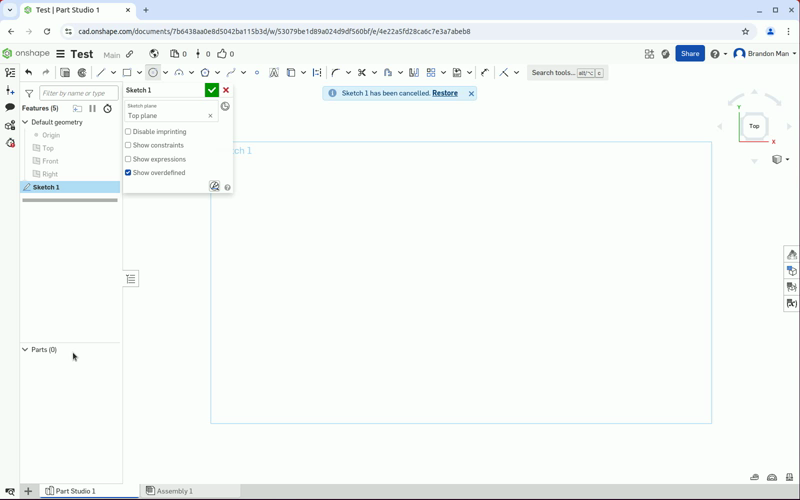
key_down(shift)
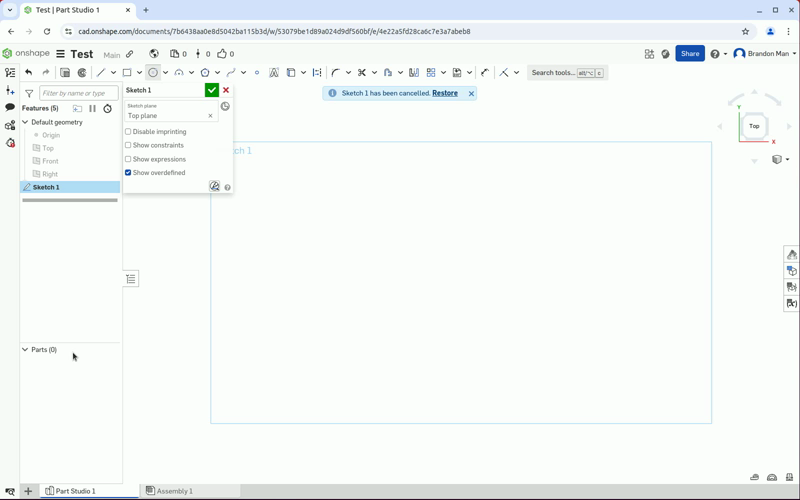
mouse_move(461, 282)
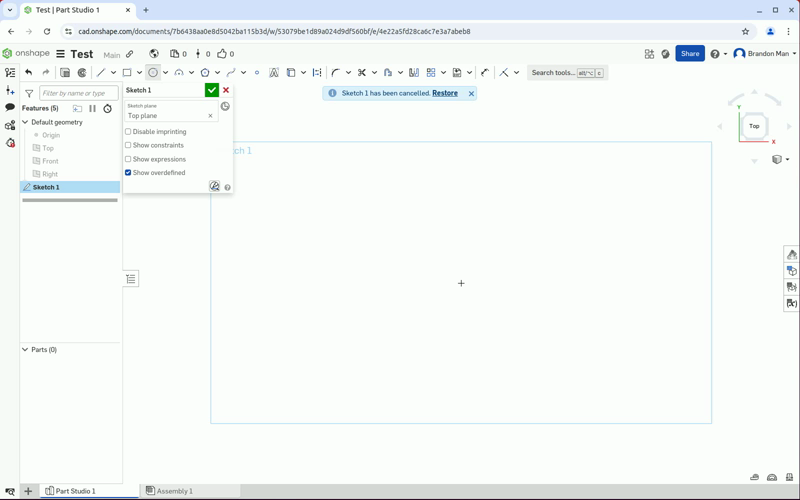
click(461, 282)
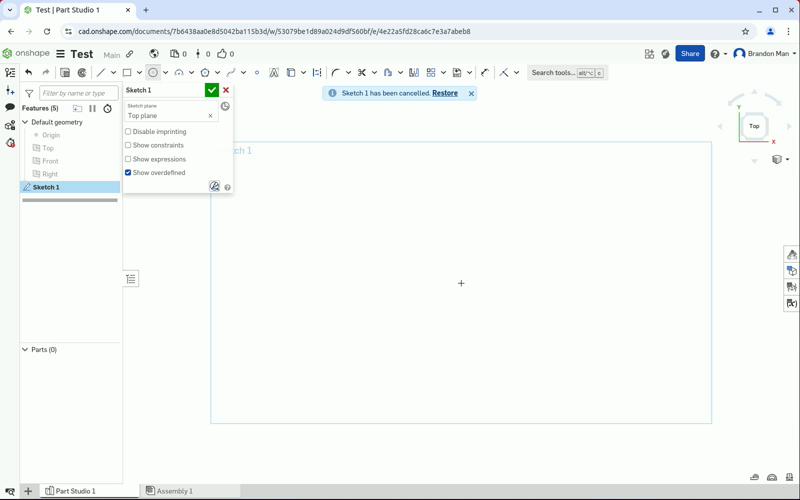
key_up(shift)
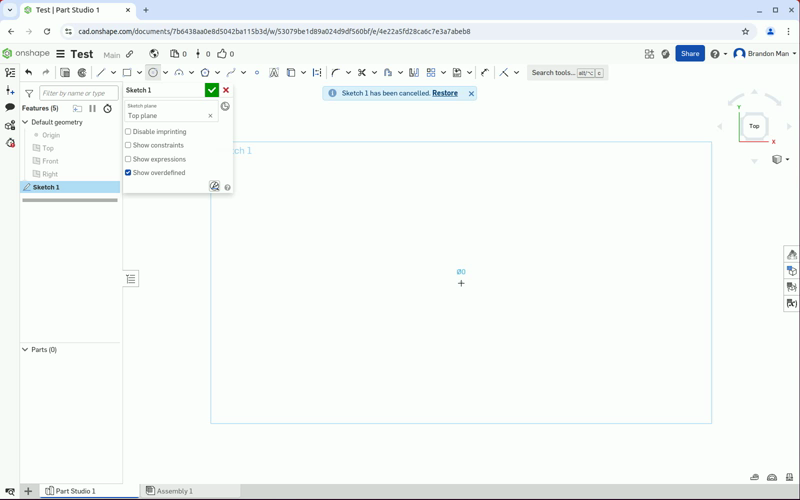
mouse_move(468, 282)
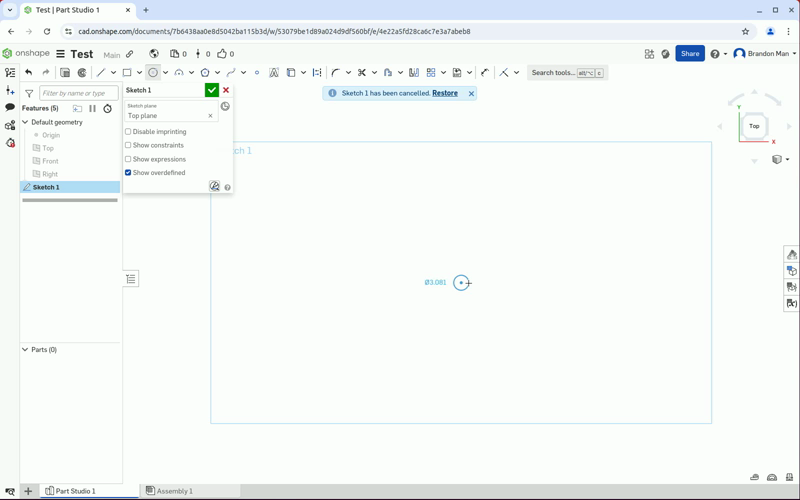
click(468, 282)
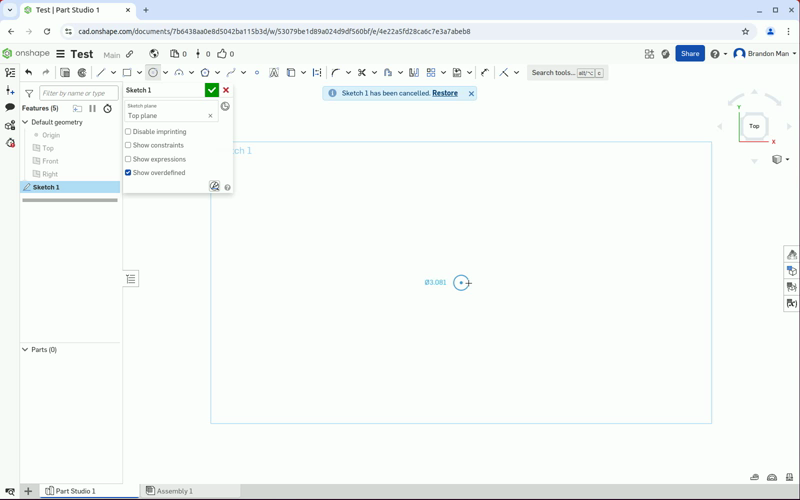
key(esc)
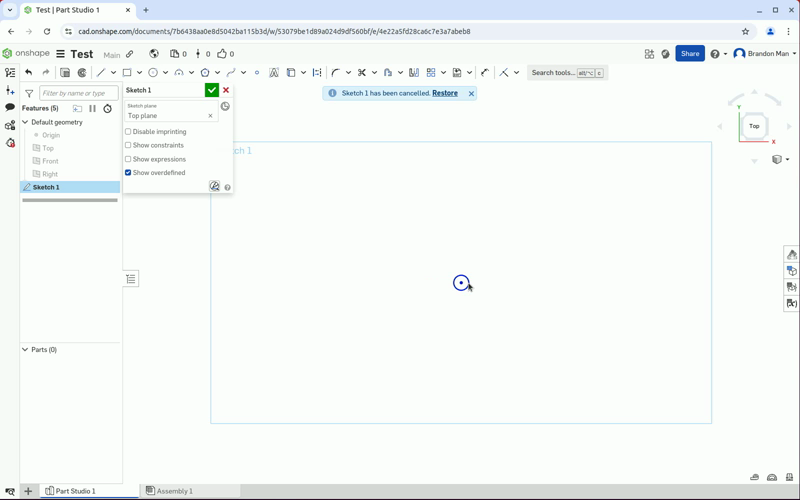
mouse_move(460, 276)
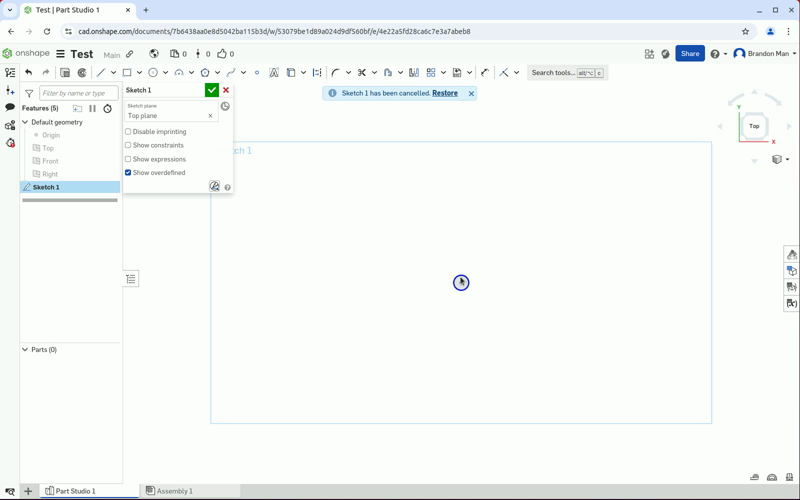
scroll(6)
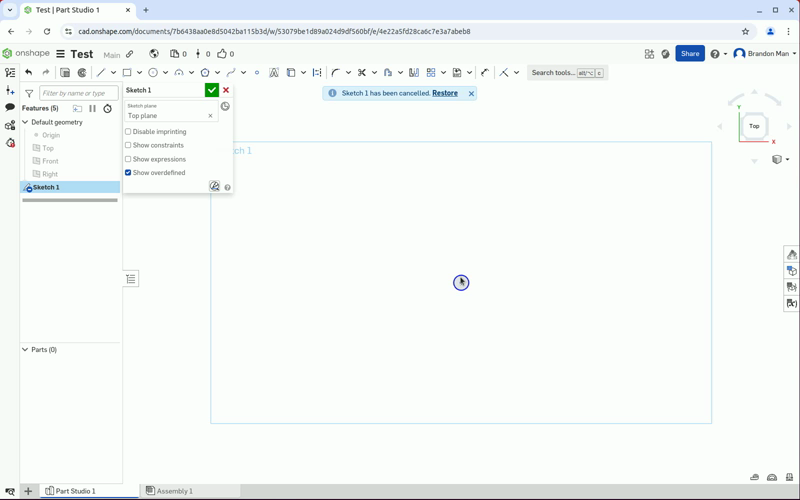
scroll(6)
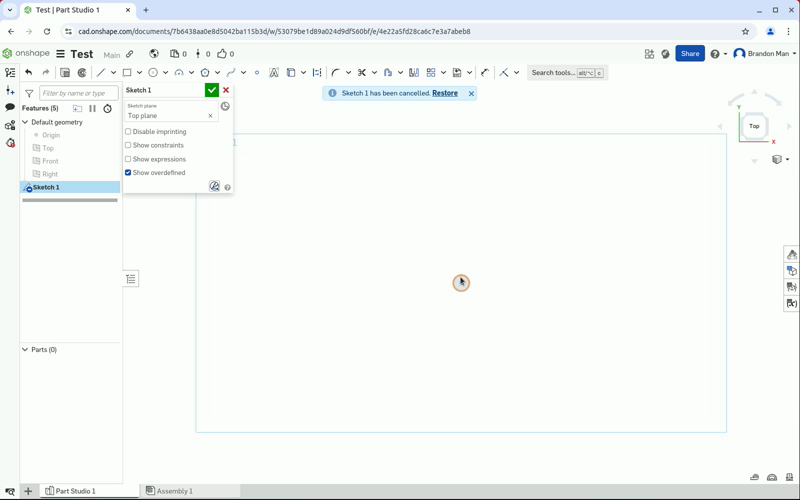
scroll(6)
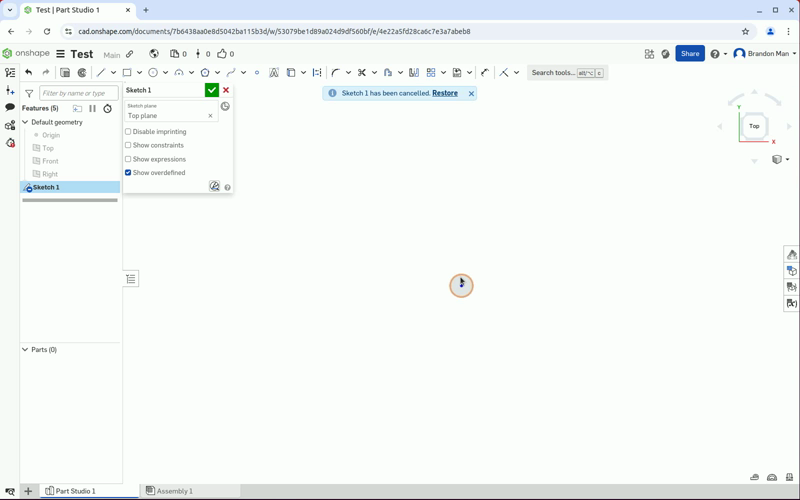
scroll(6)
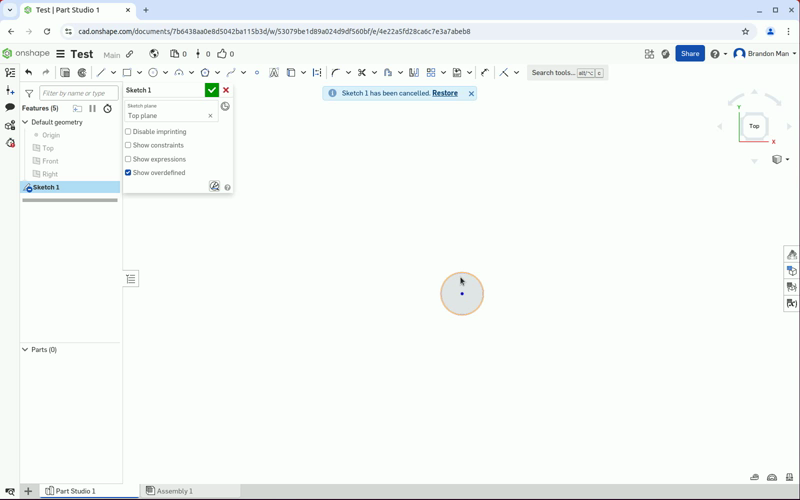
scroll(6)
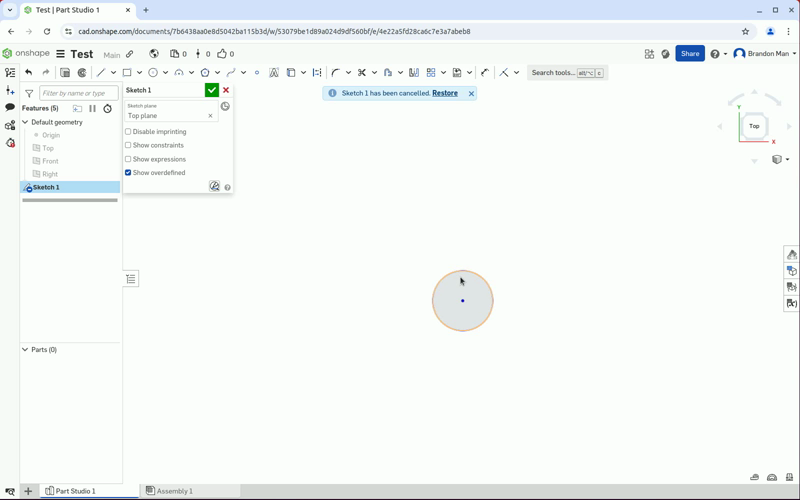
scroll(6)
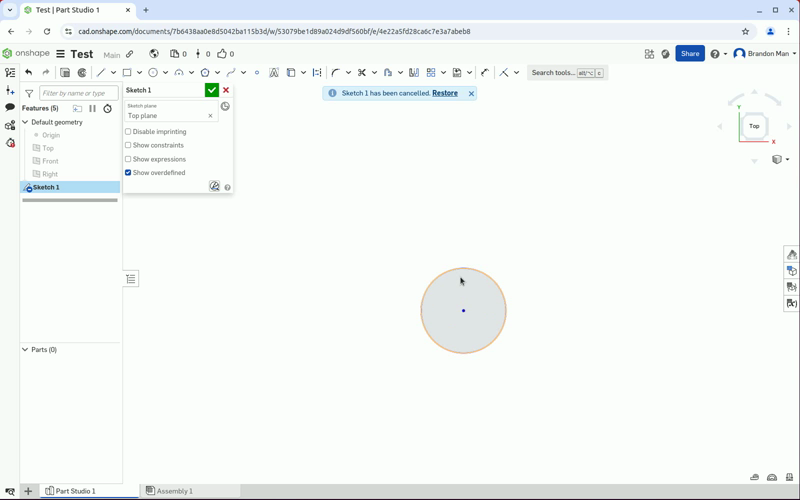
scroll(6)
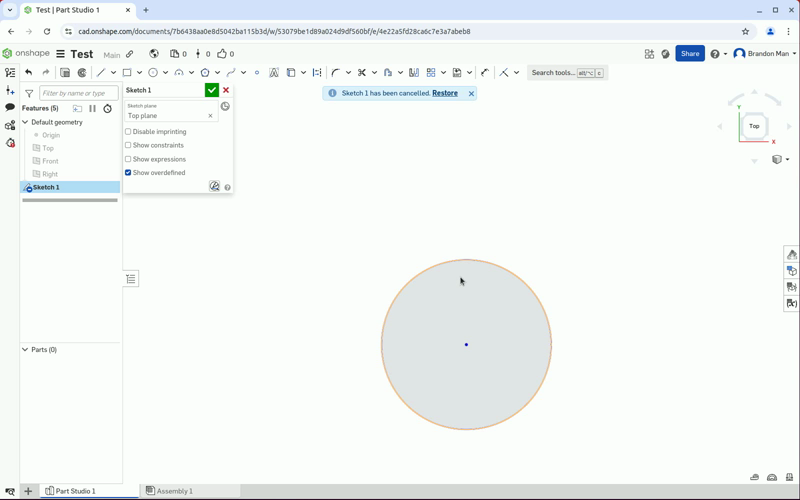
click(460, 276)
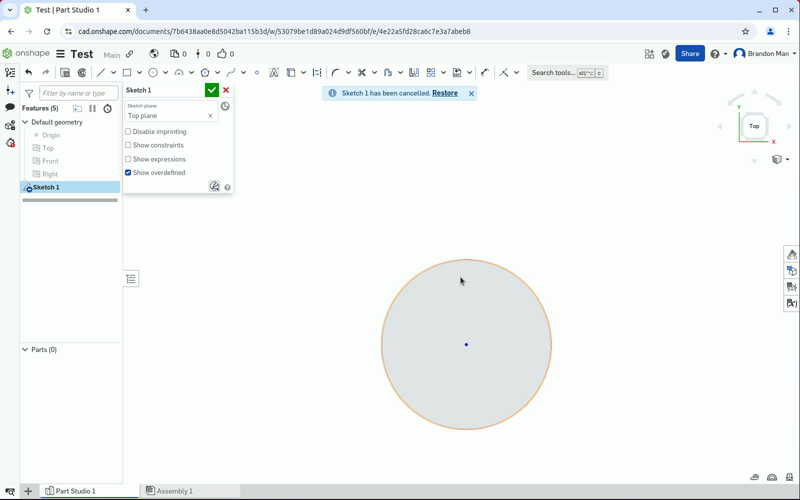
scroll(-6)
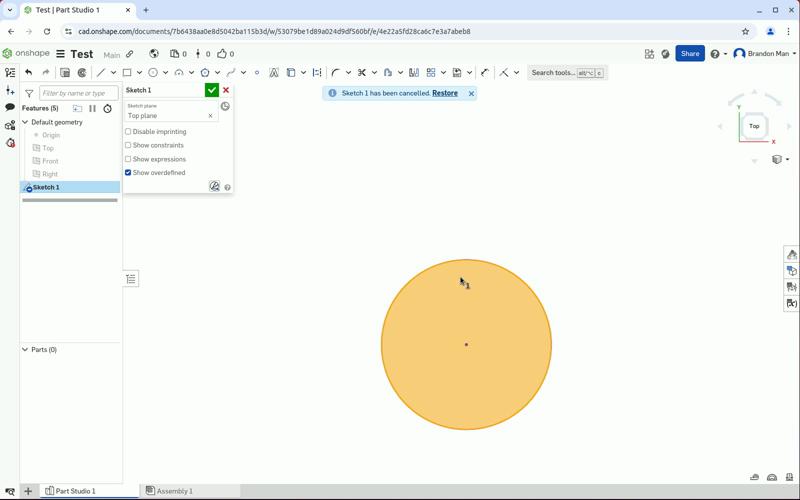
scroll(-6)
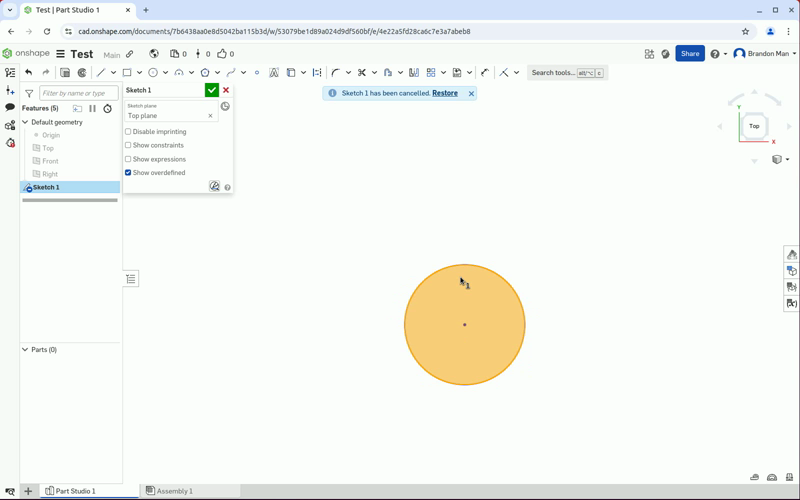
scroll(-6)
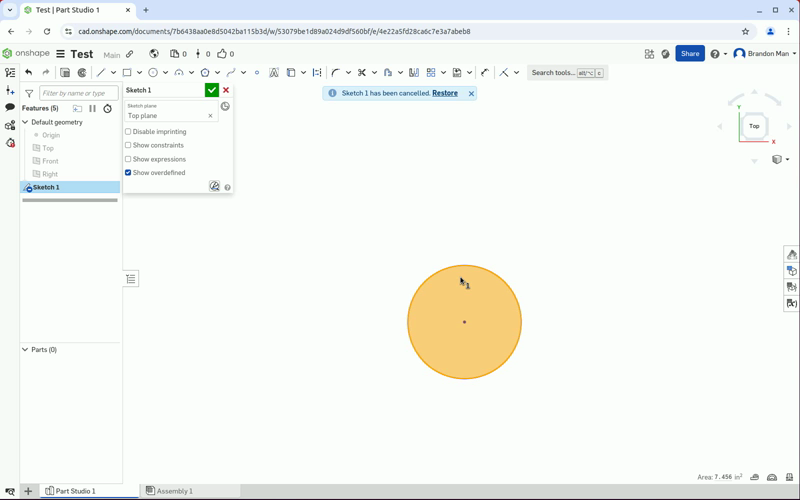
scroll(-6)
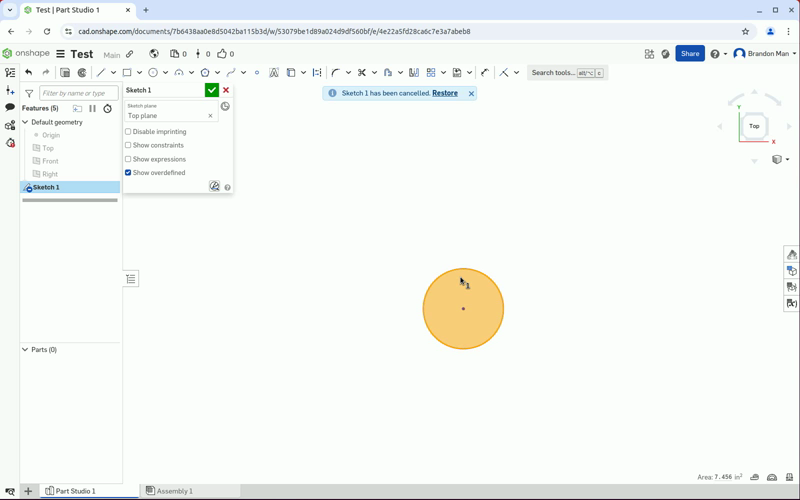
scroll(-6)
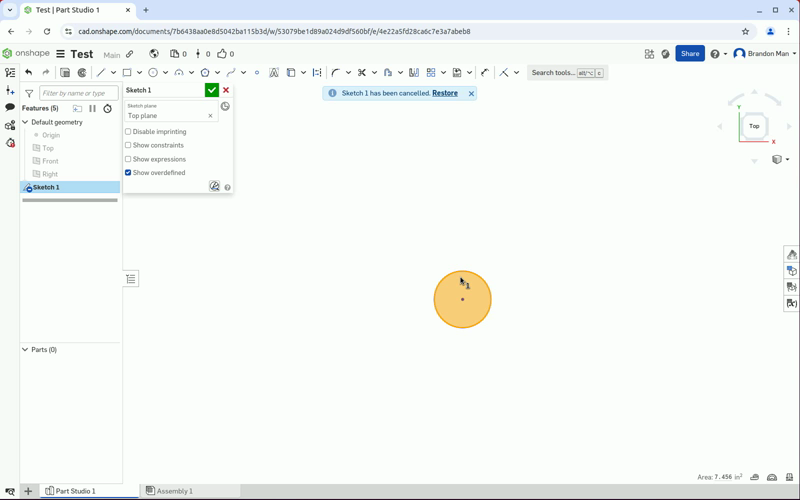
scroll(-6)
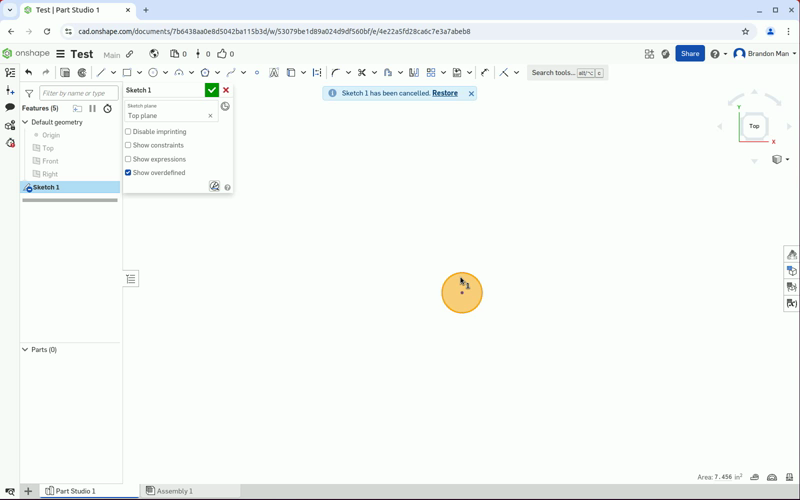
scroll(-6)
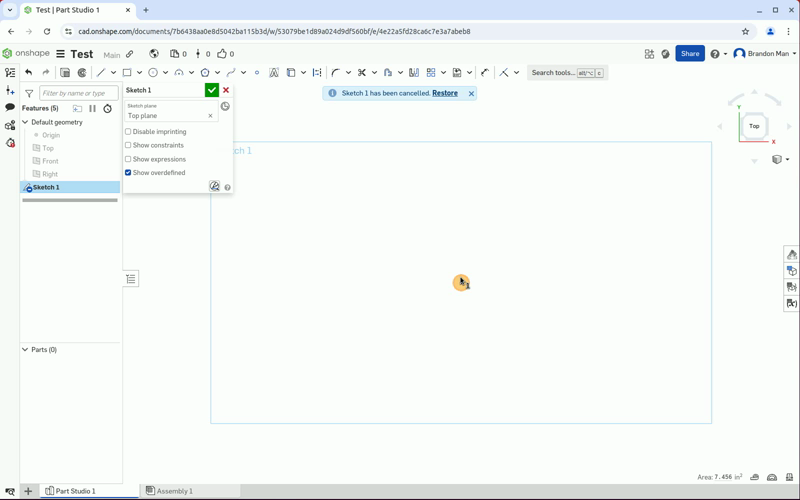
mouse_move(73, 352)
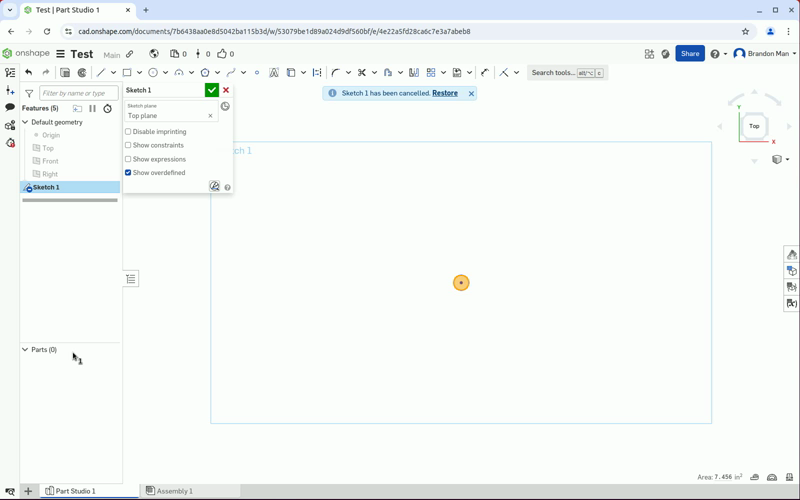
key(shift+y)
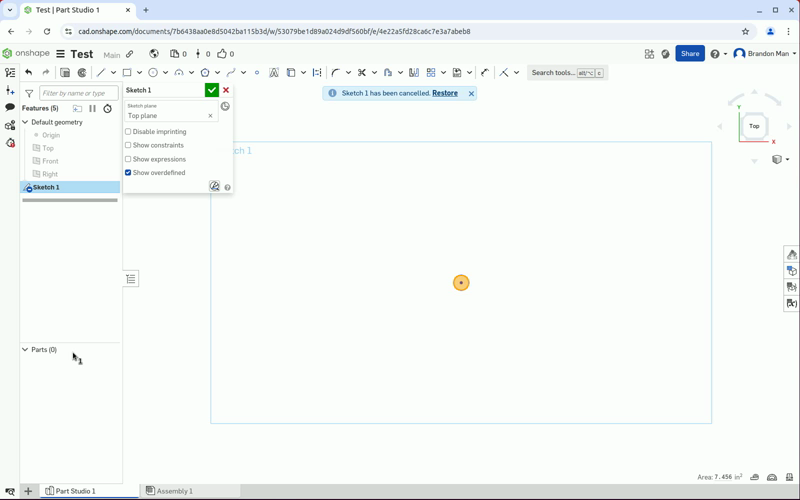
key(shift+e)
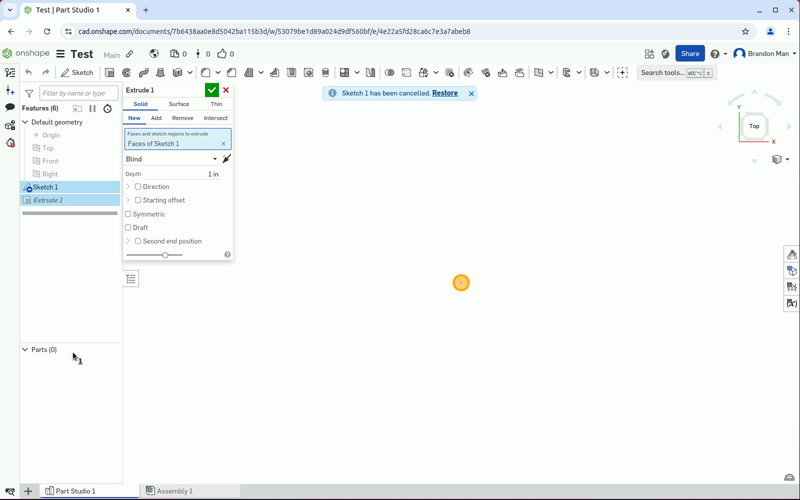
mouse_move(143, 106)
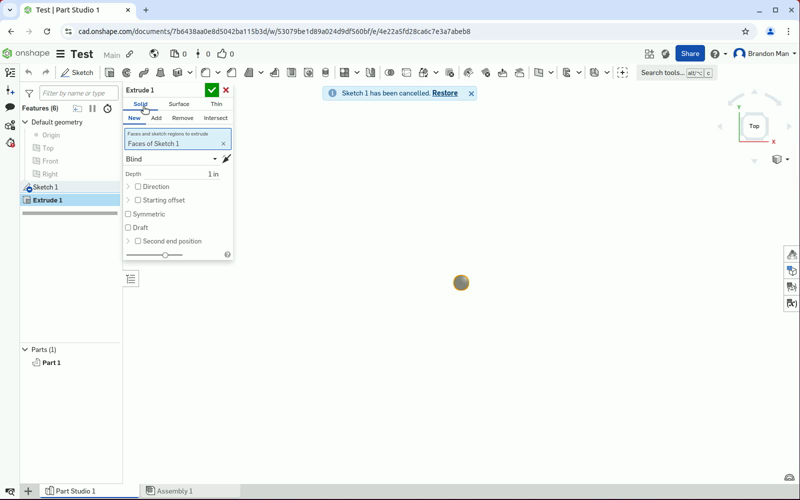
click(143, 106)
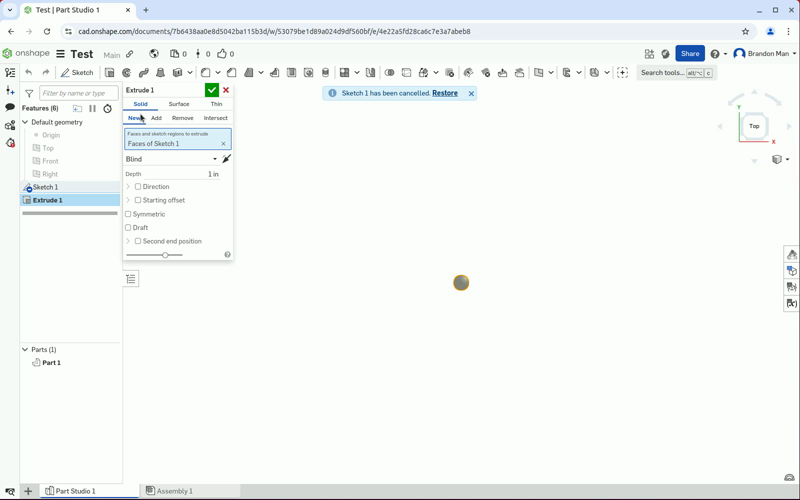
mouse_move(137, 120)
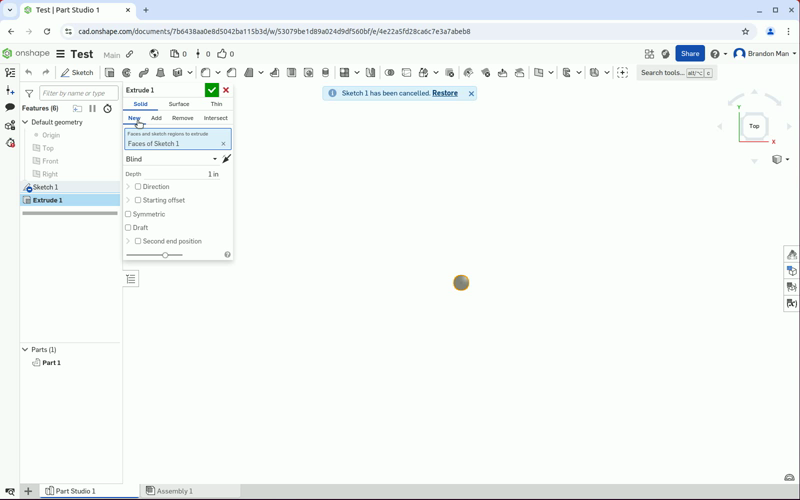
click(137, 120)
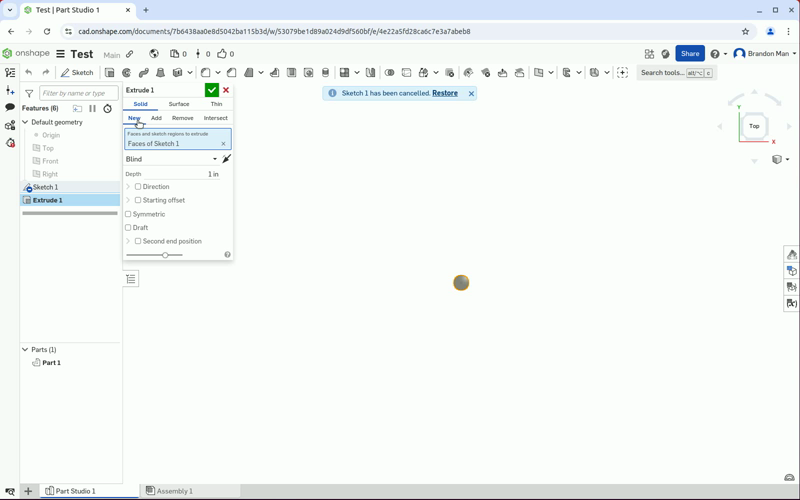
key(tab, 4)
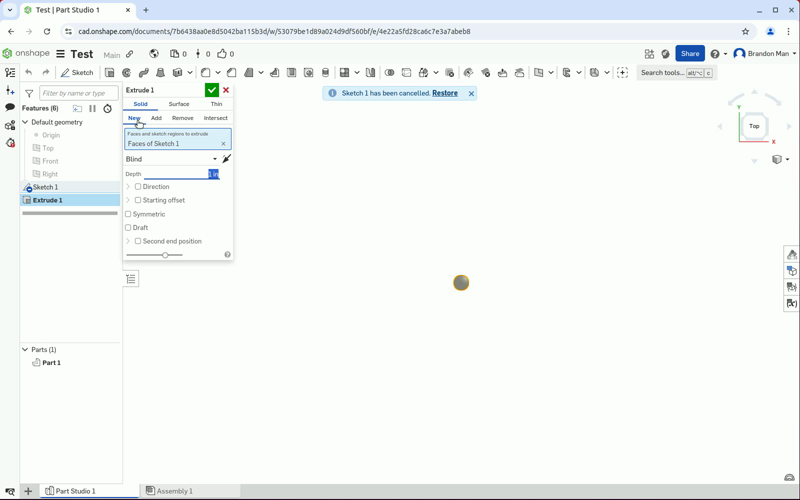
text(23.108)
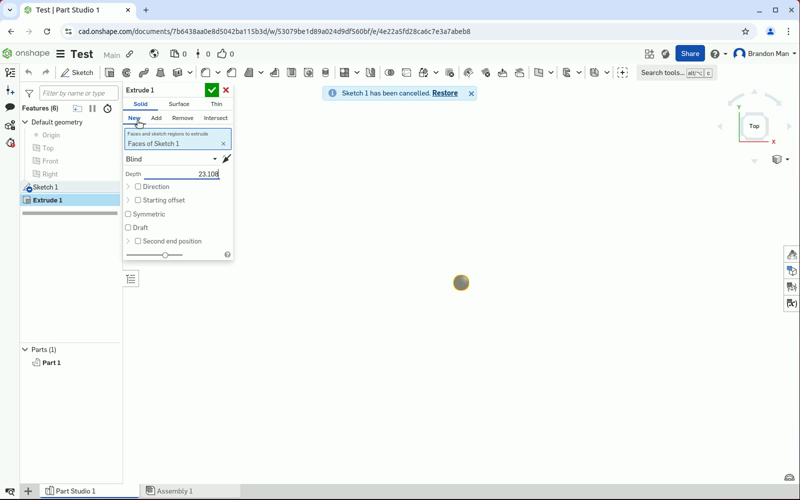
key(enter)
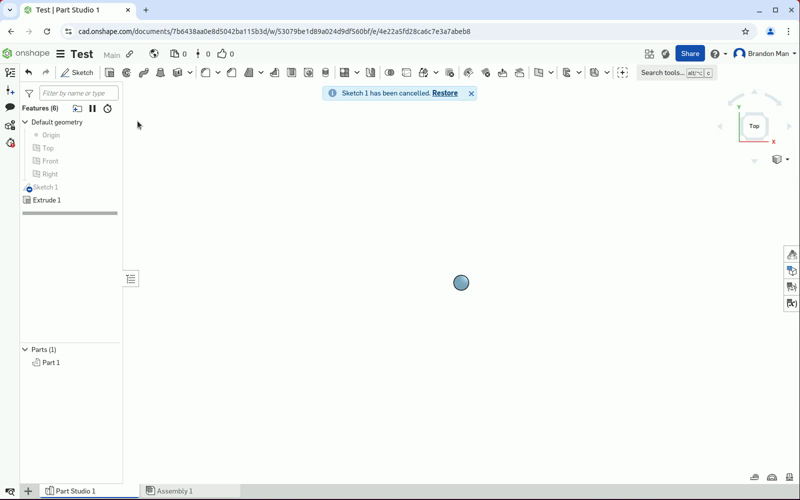
key(shift+h)
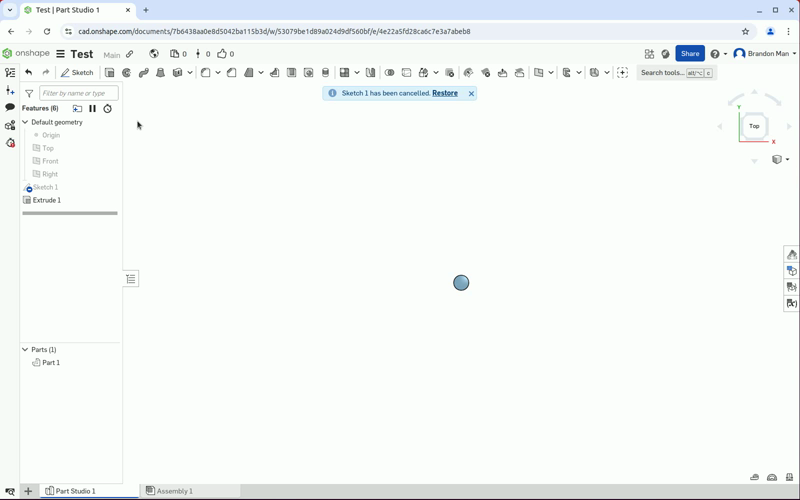
key(shift+h)
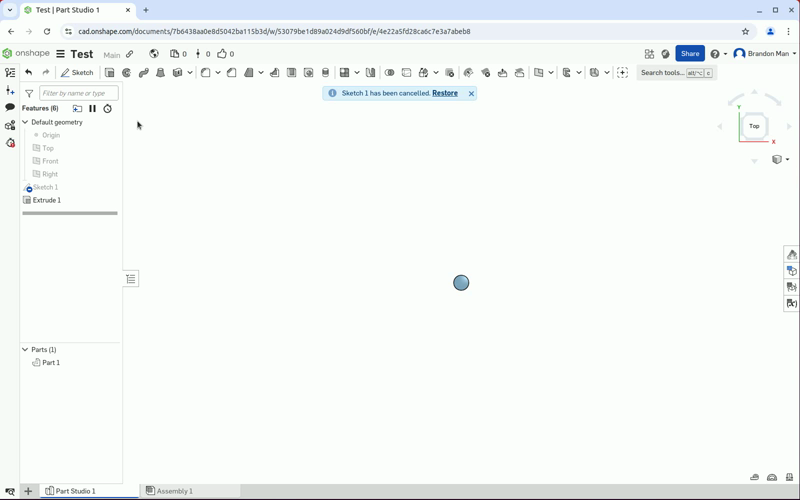
mouse_move(73, 189)
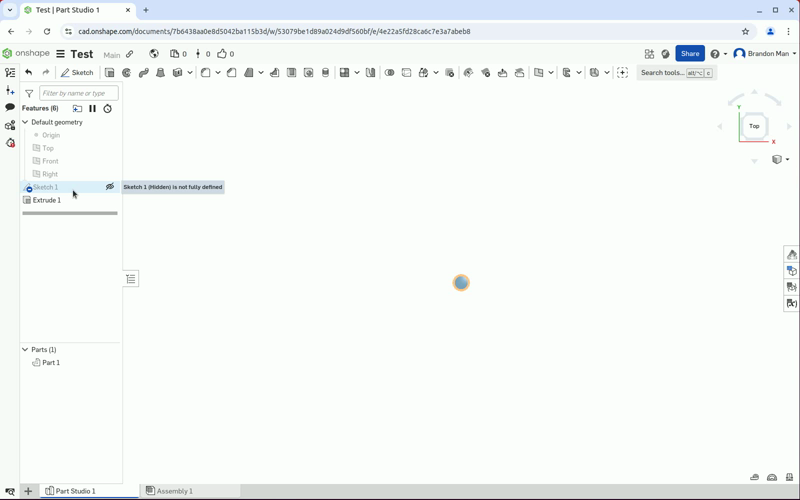
click(73, 189)
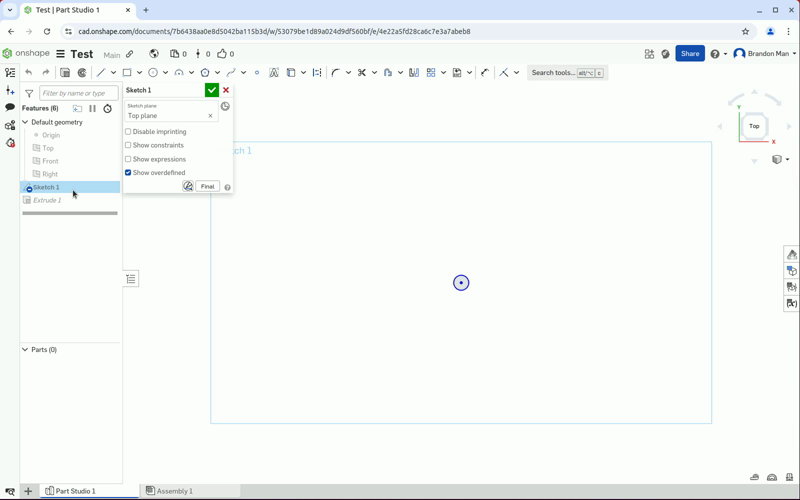
mouse_move(229, 92)
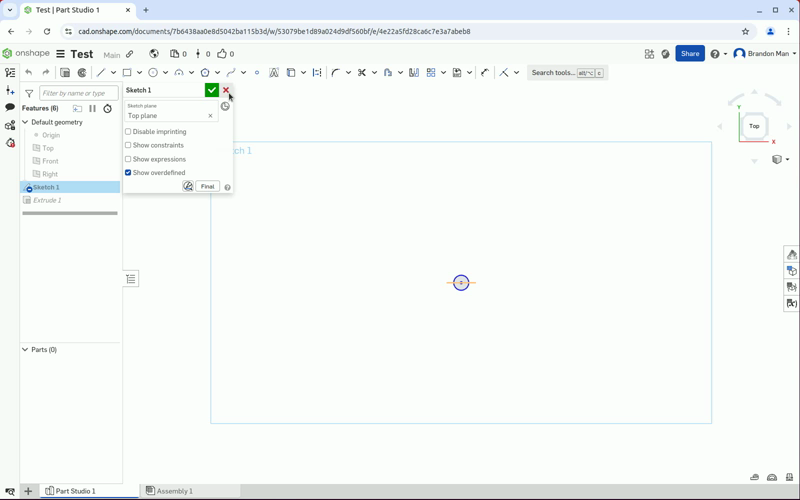
click(229, 92)
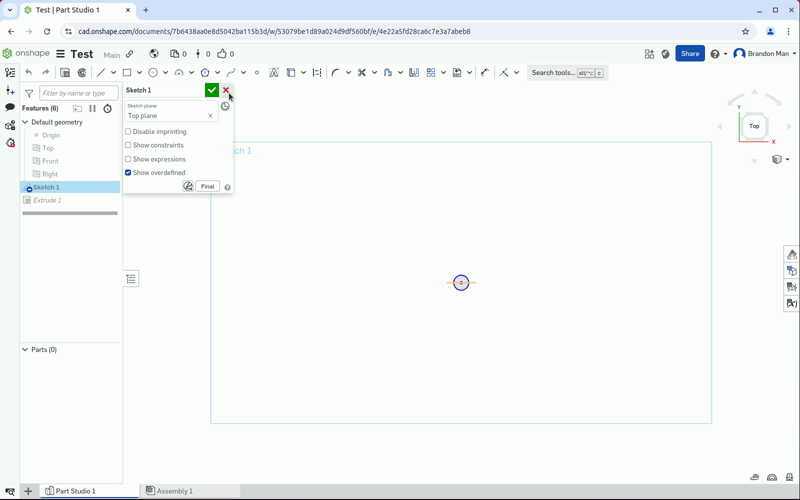
key(shift+s)
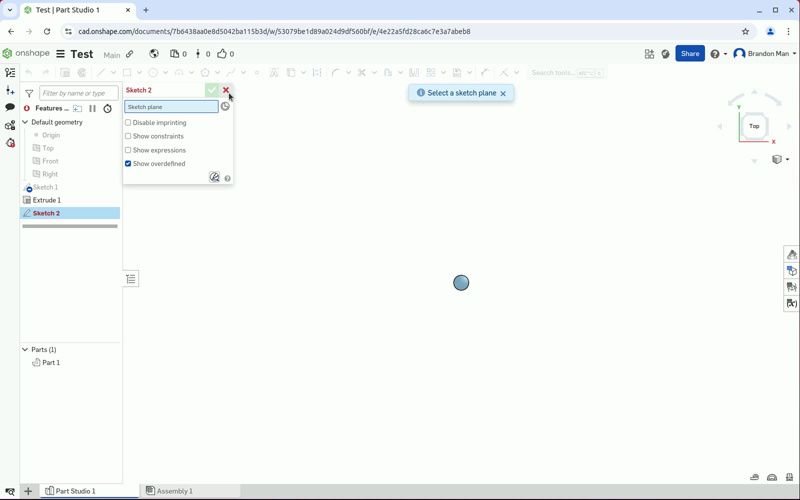
mouse_move(73, 150)
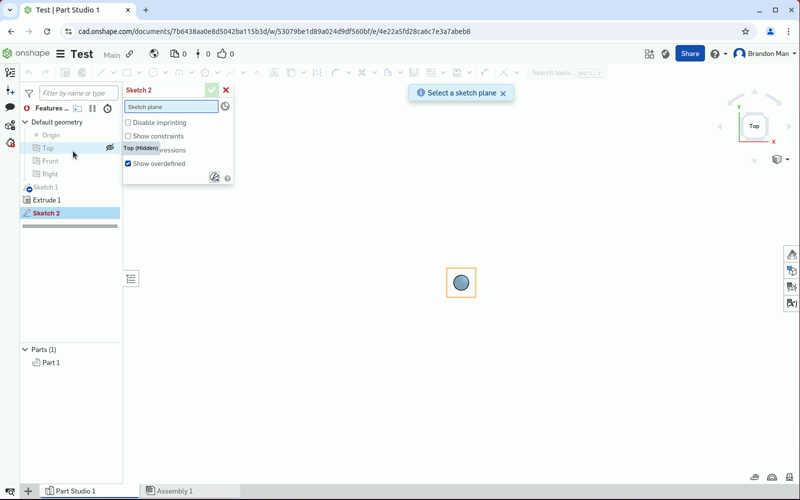
click(73, 150)
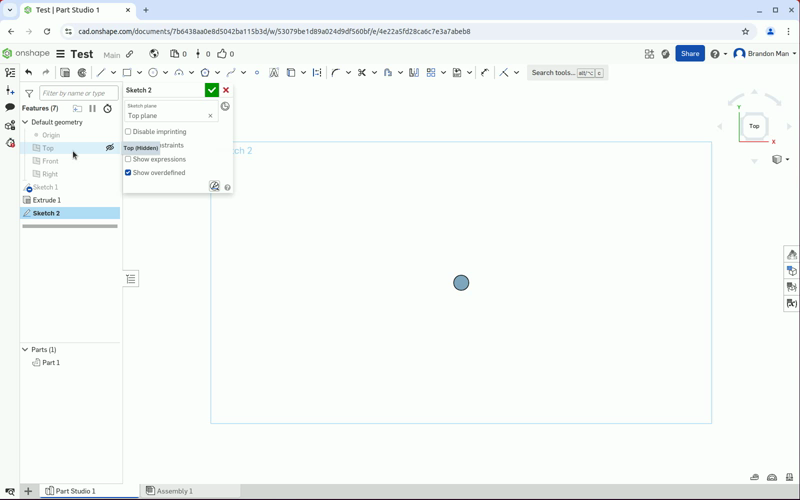
mouse_move(73, 352)
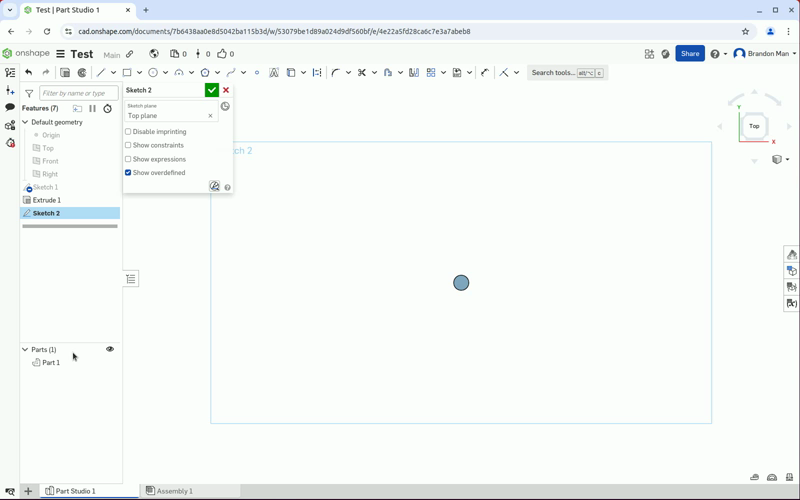
key(y)
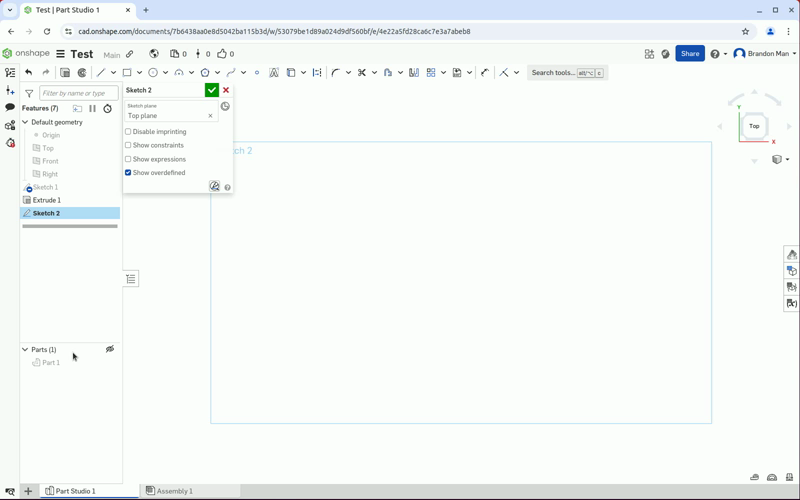
key(c)
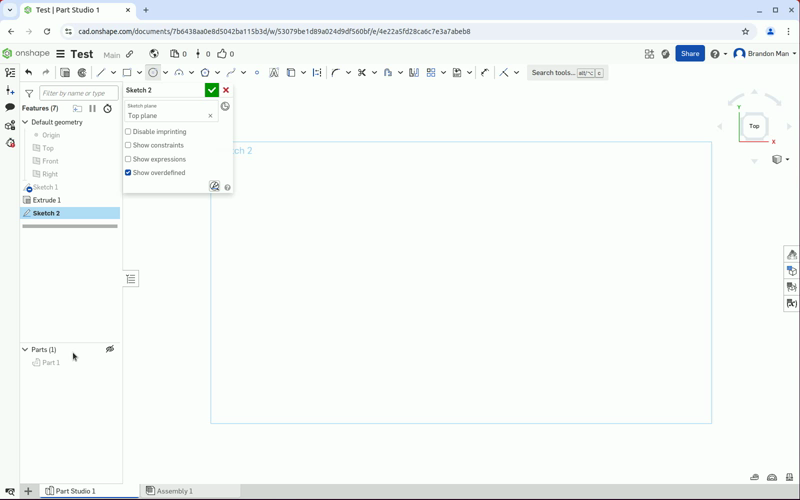
key_down(shift)
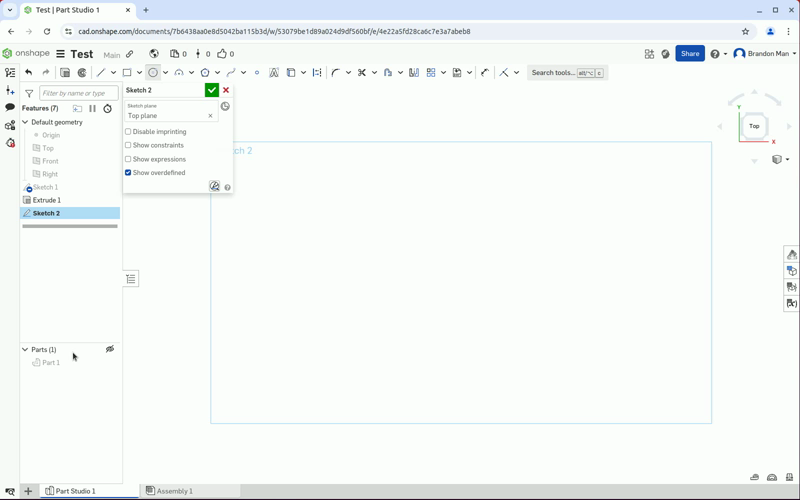
mouse_move(461, 282)
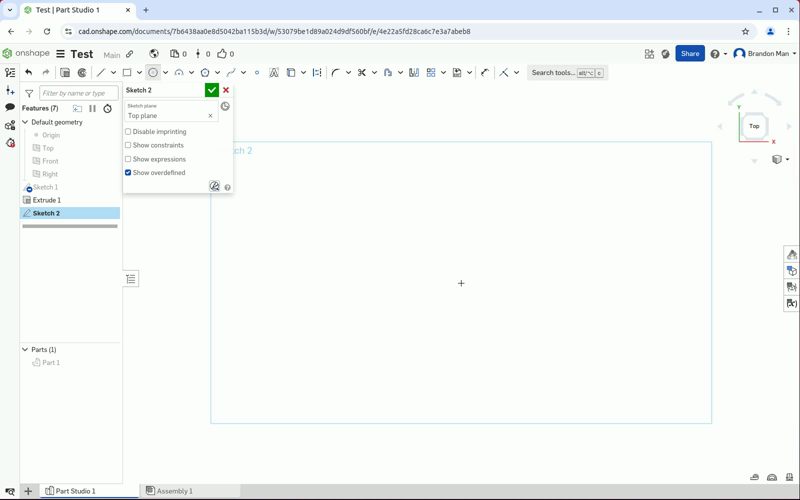
click(461, 282)
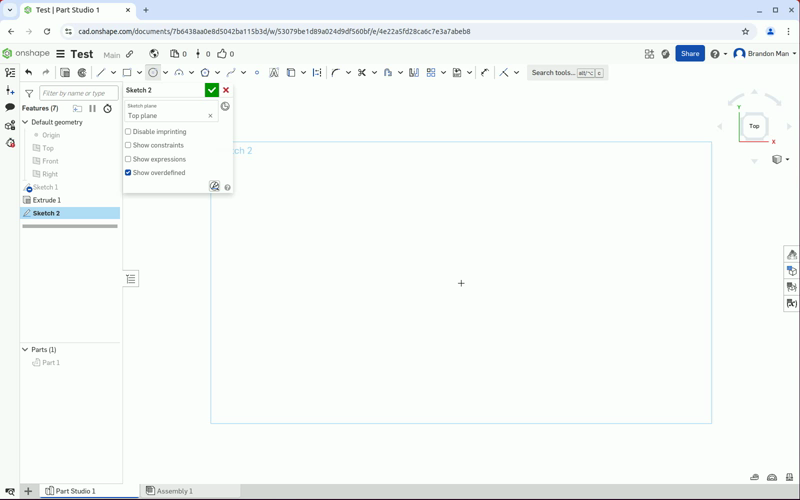
key_up(shift)
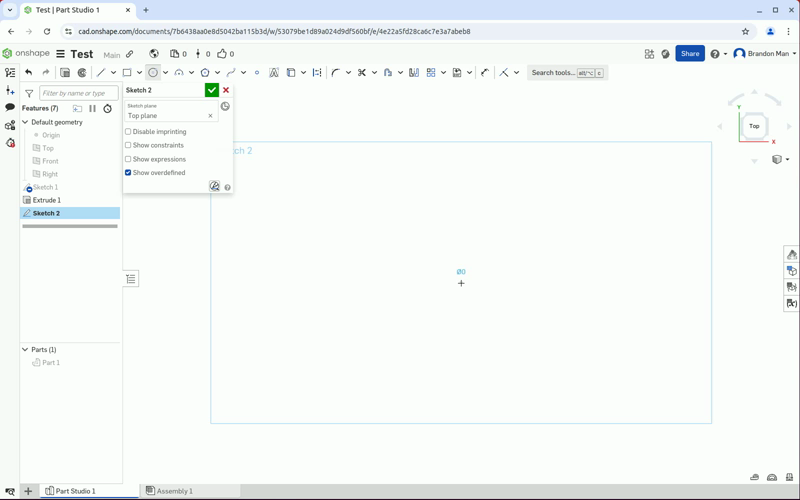
mouse_move(476, 282)
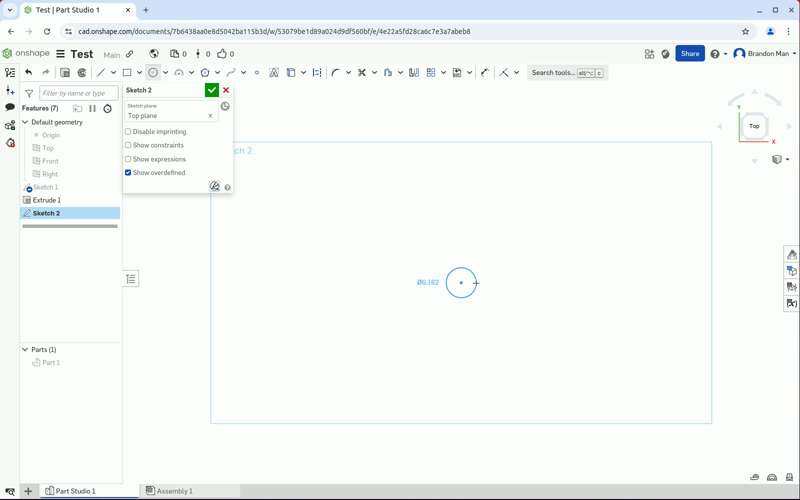
click(476, 282)
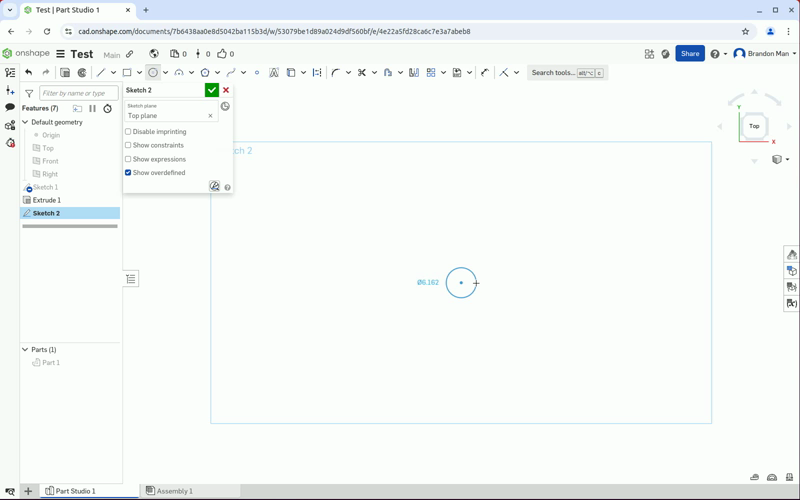
key(esc)
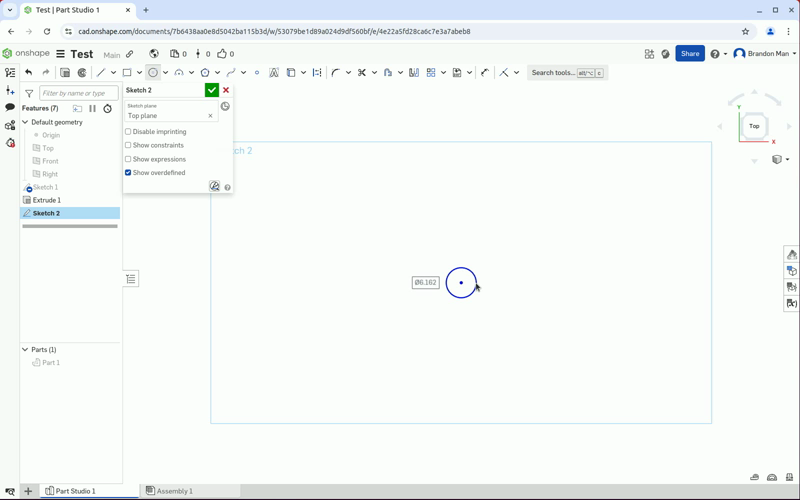
key(c)
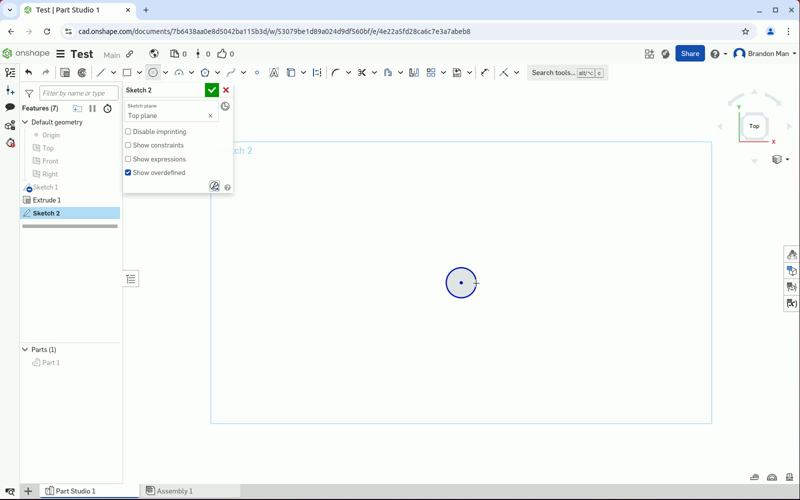
key_down(shift)
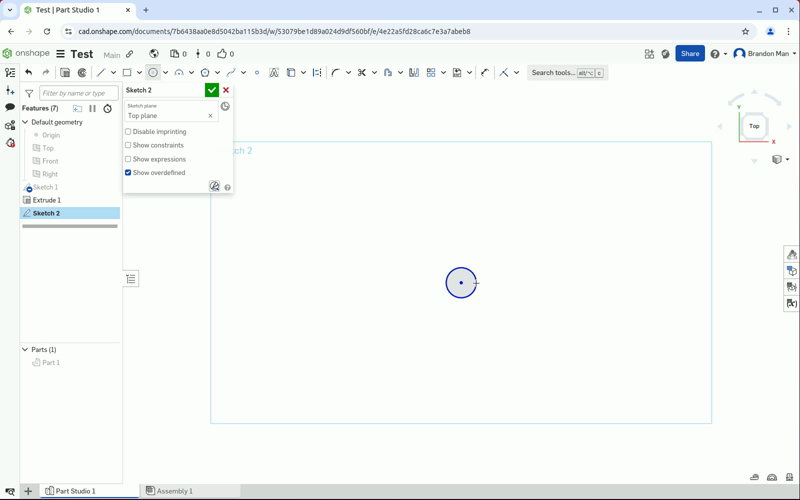
mouse_move(461, 282)
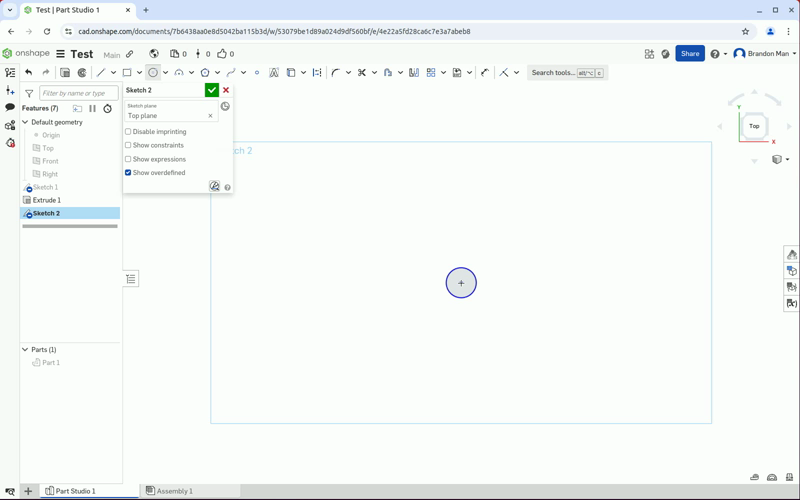
click(461, 282)
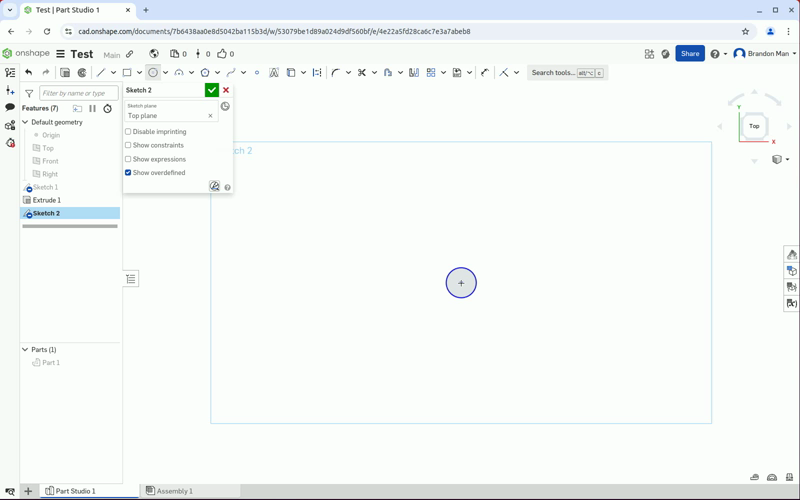
key_up(shift)
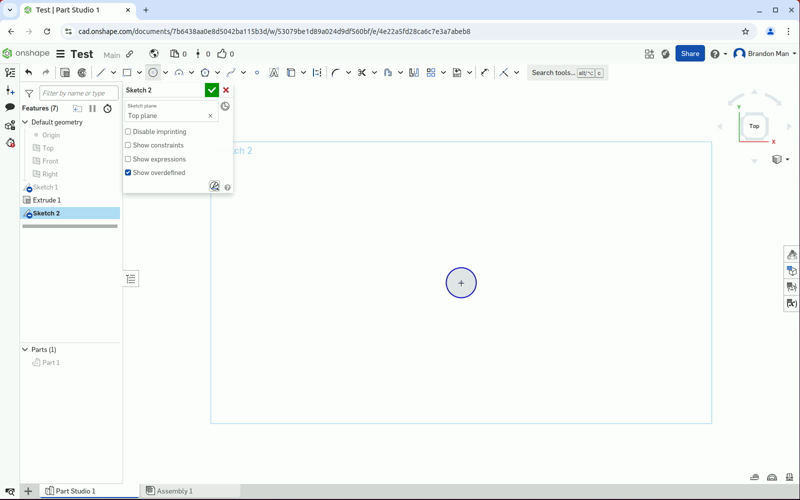
mouse_move(468, 282)
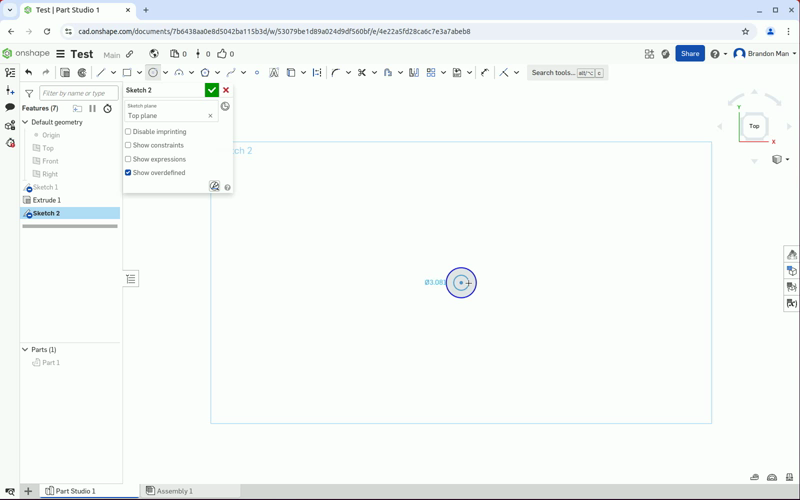
click(468, 282)
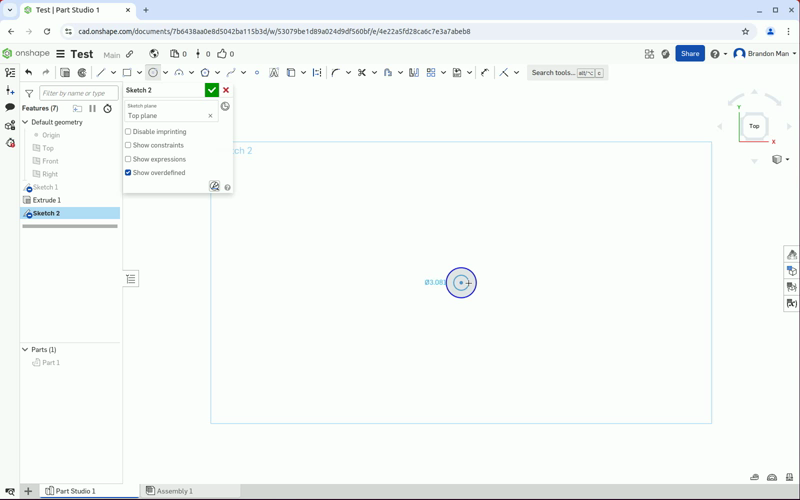
key(esc)
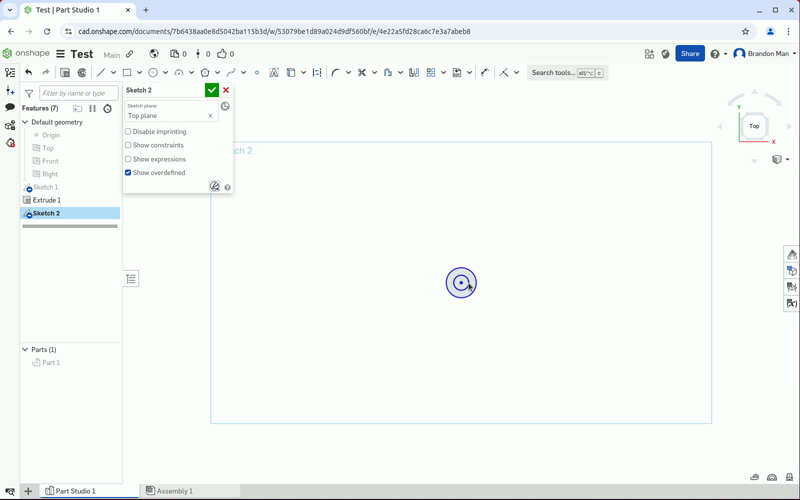
mouse_move(467, 271)
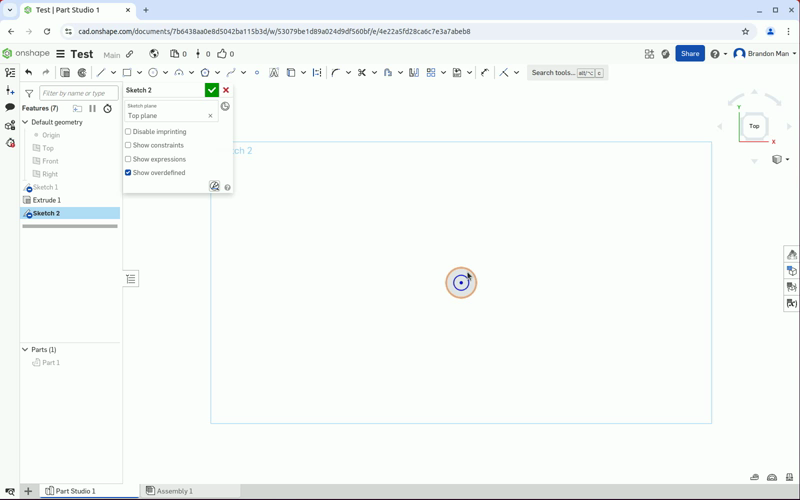
scroll(6)
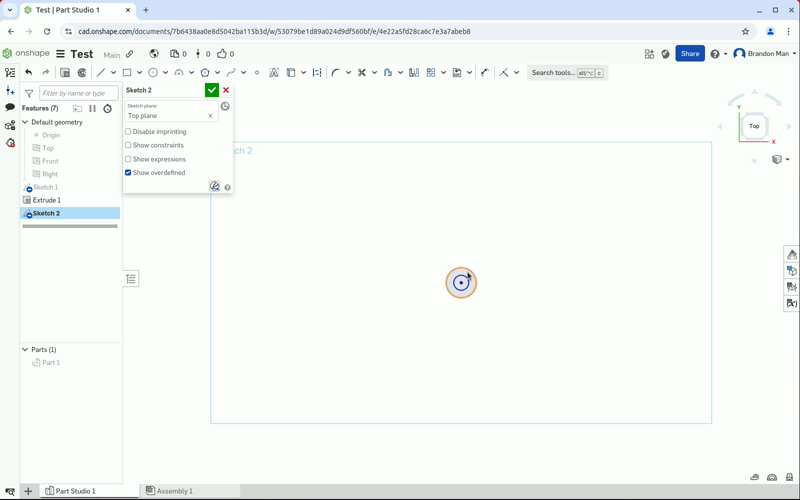
scroll(6)
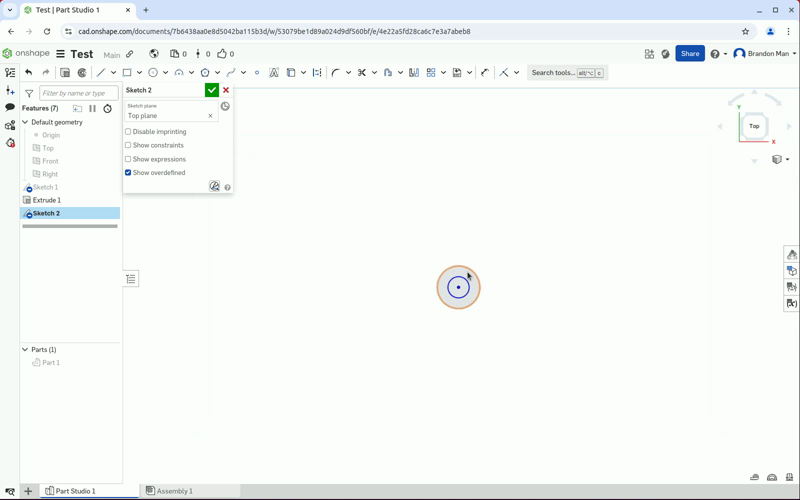
scroll(6)
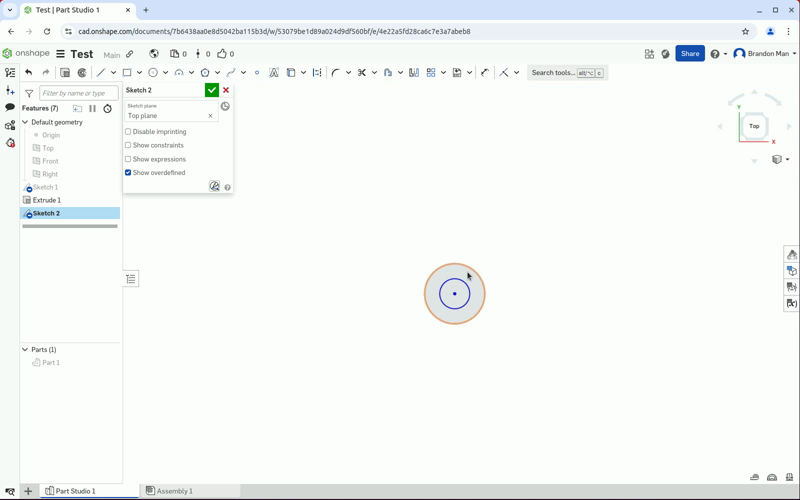
scroll(6)
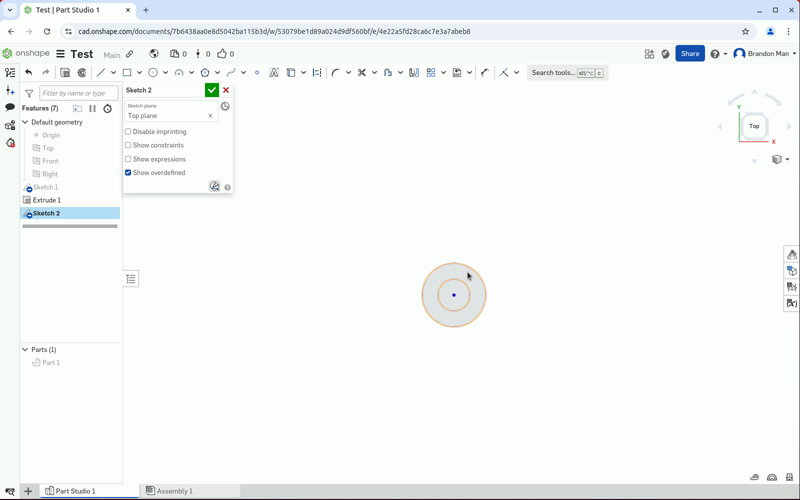
scroll(6)
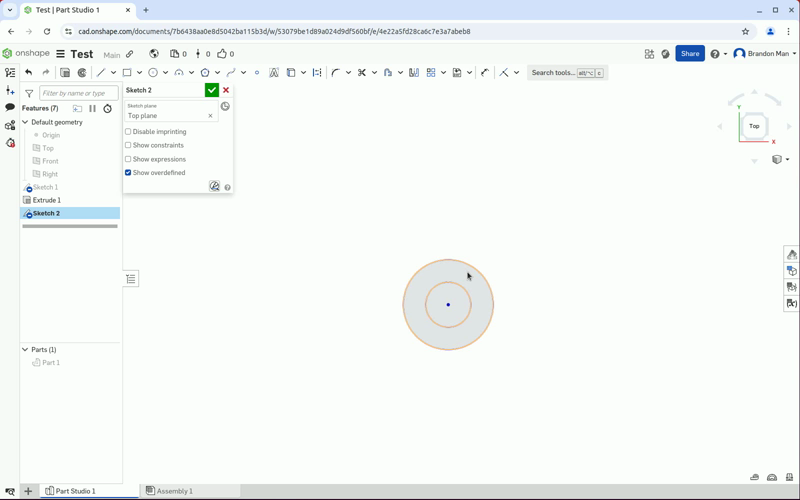
scroll(6)
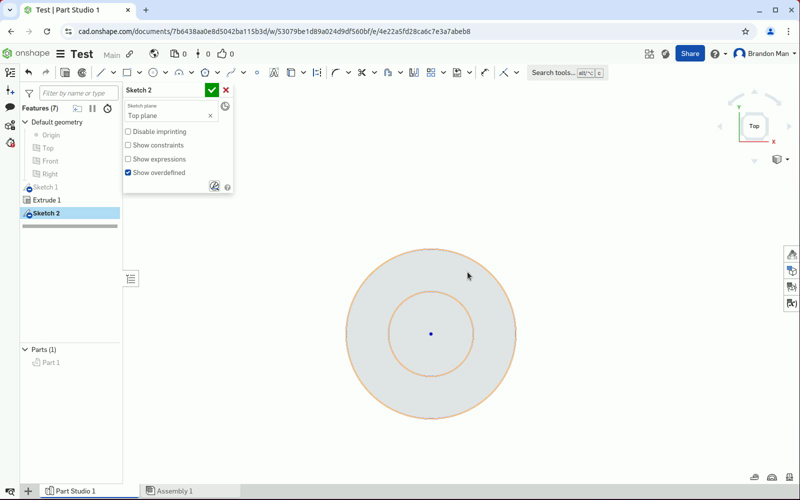
scroll(6)
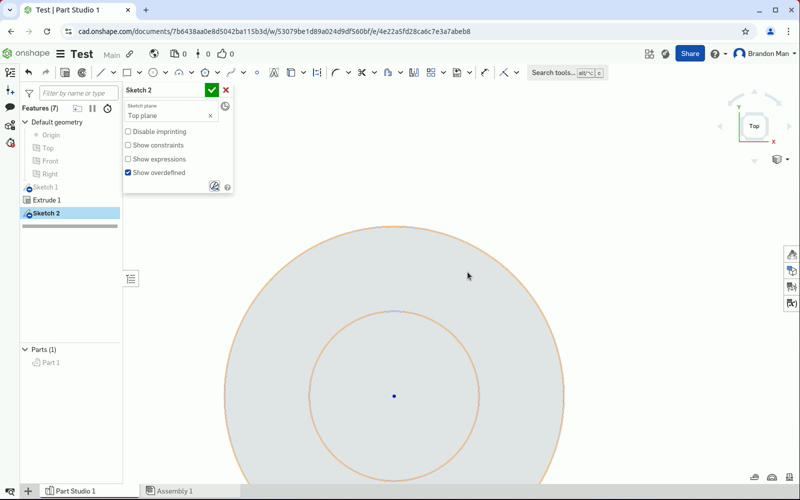
click(467, 271)
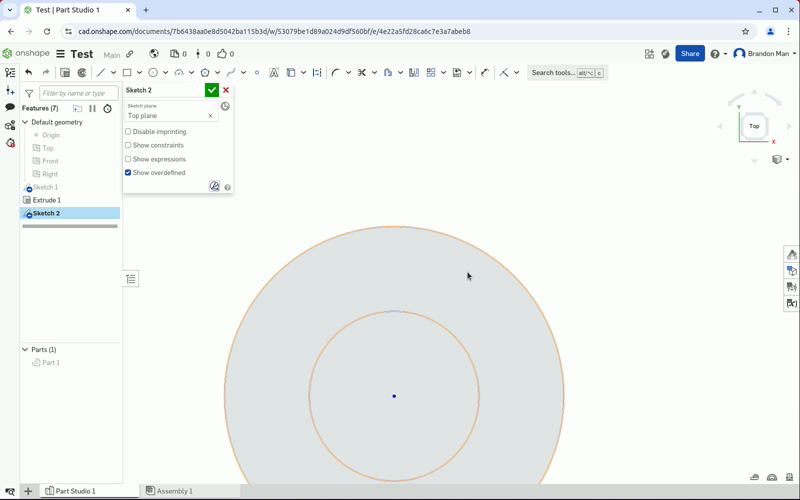
scroll(-6)
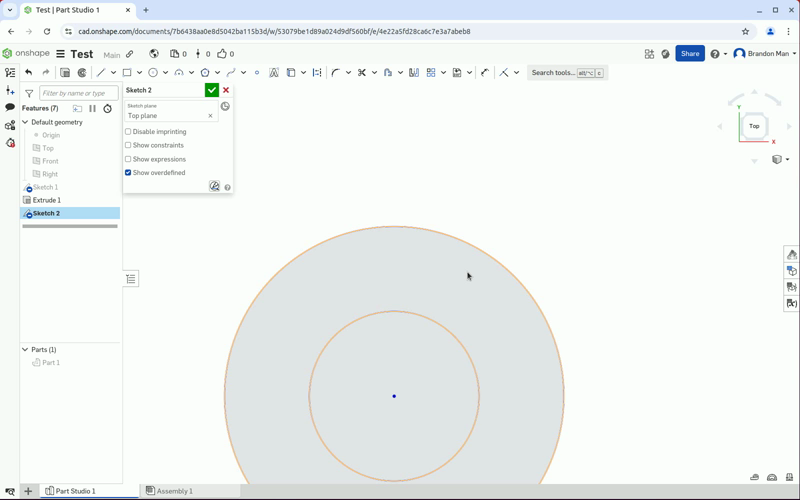
scroll(-6)
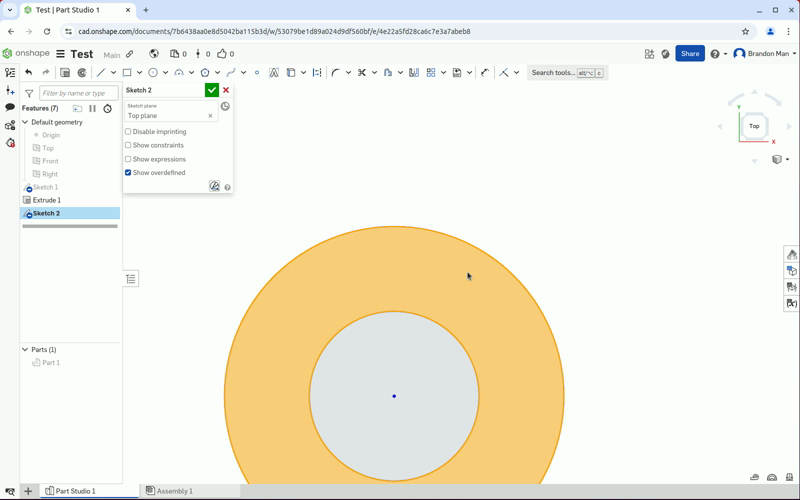
scroll(-6)
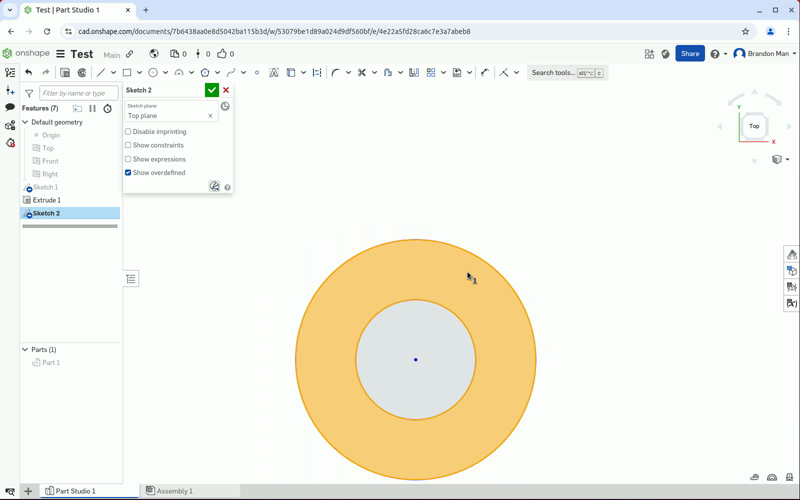
scroll(-6)
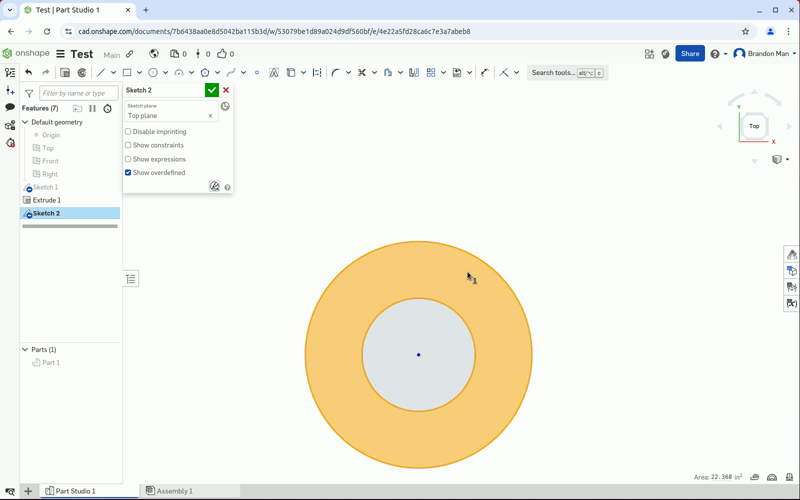
scroll(-6)
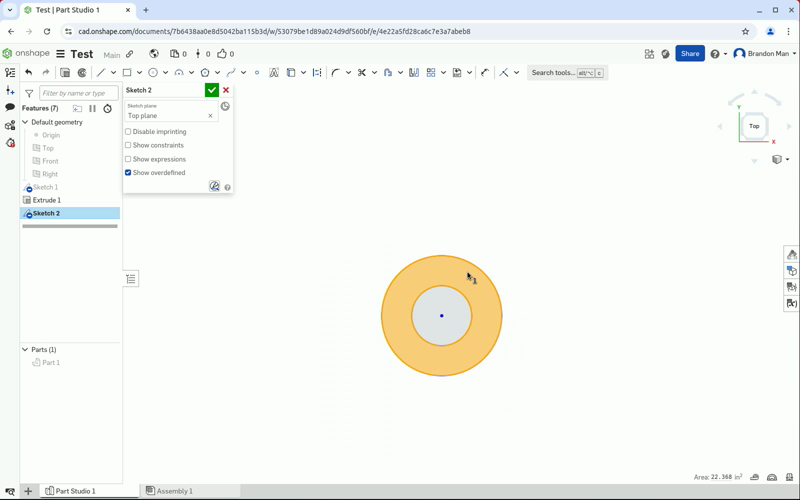
scroll(-6)
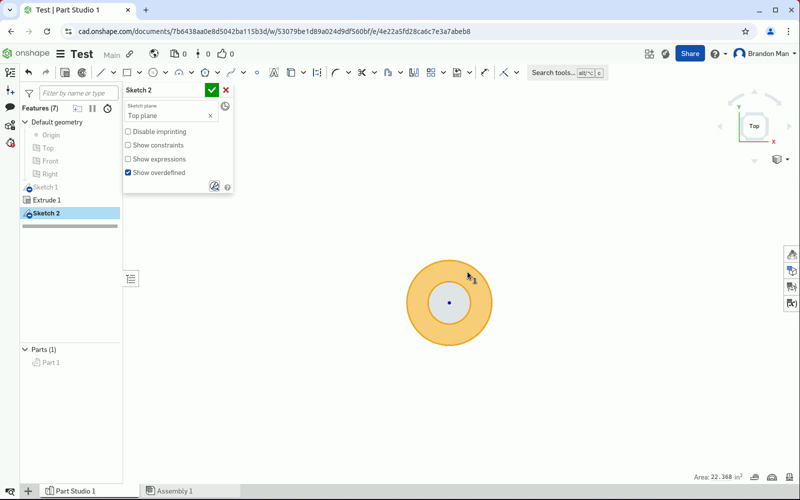
scroll(-6)
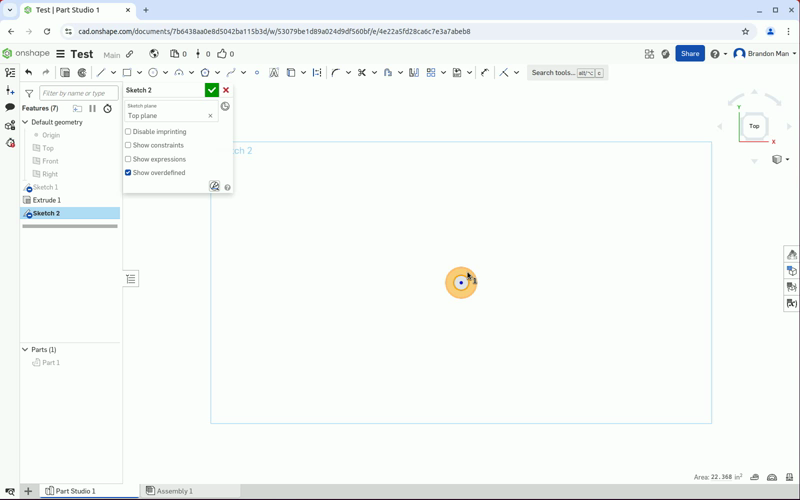
mouse_move(73, 352)
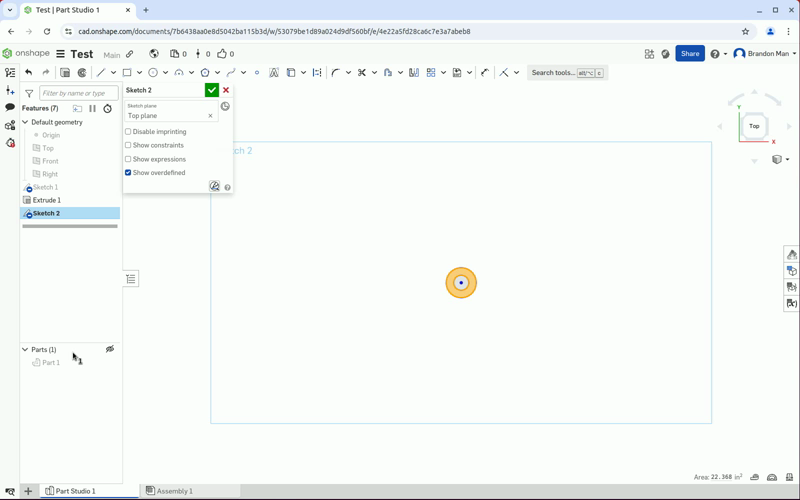
key(shift+y)
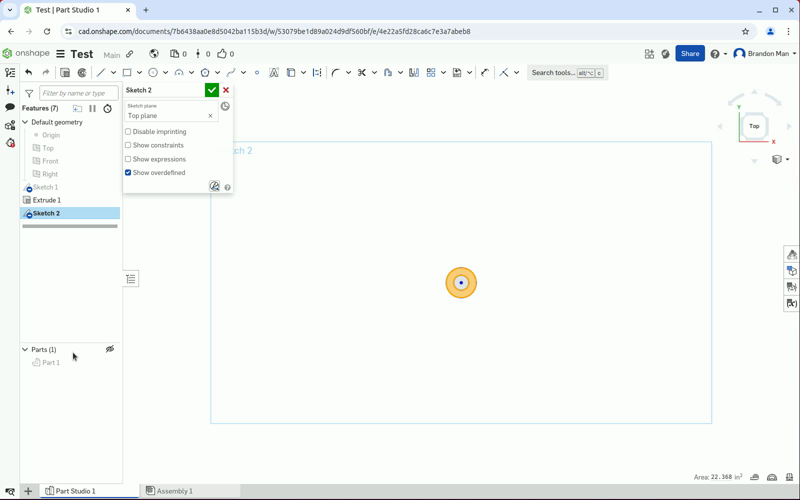
key(shift+e)
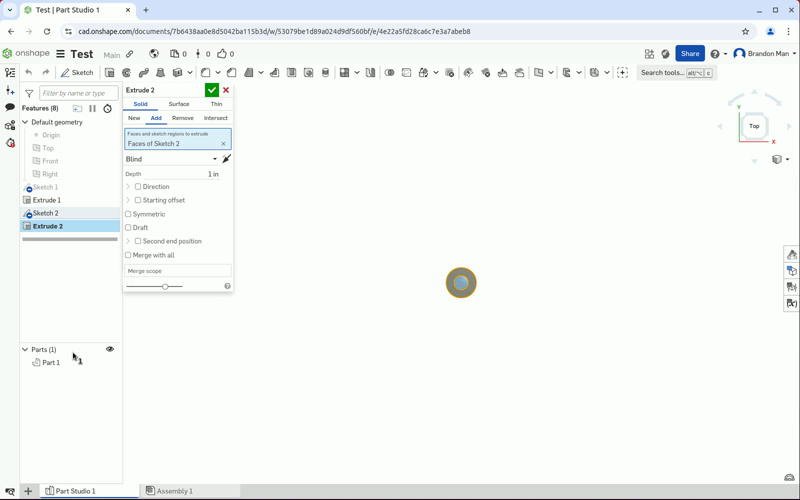
mouse_move(143, 106)
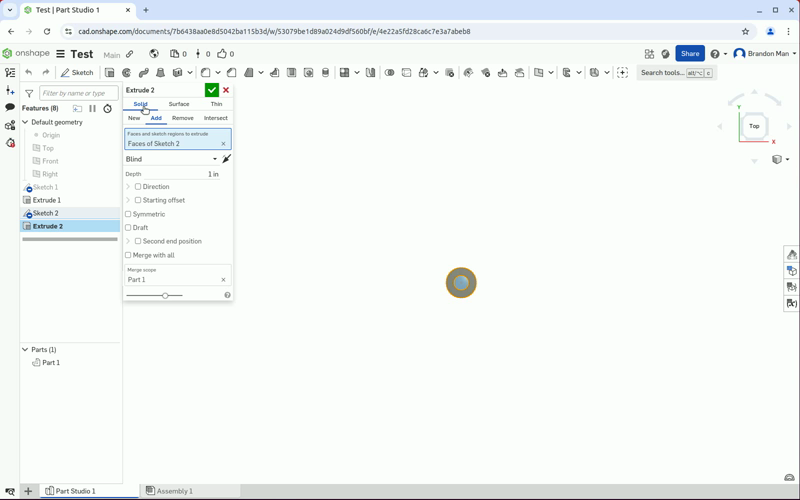
click(143, 106)
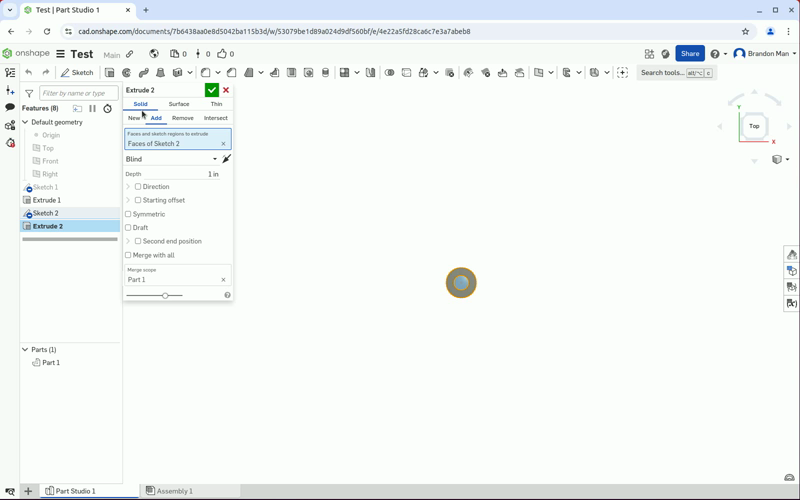
mouse_move(137, 120)
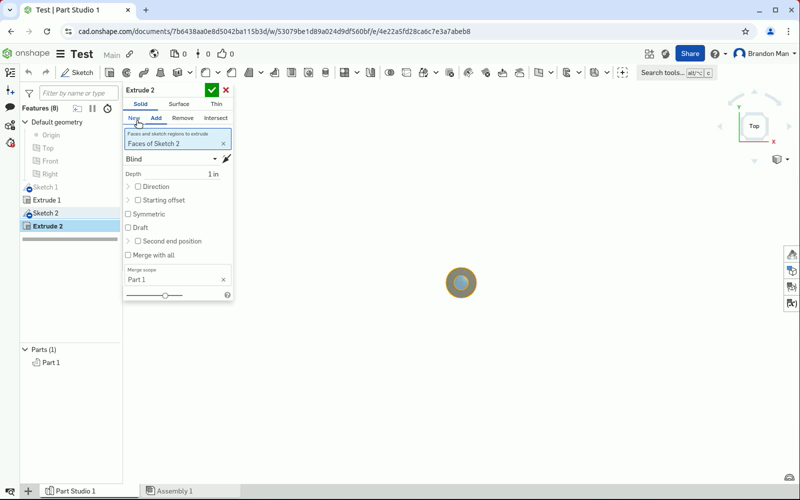
click(137, 120)
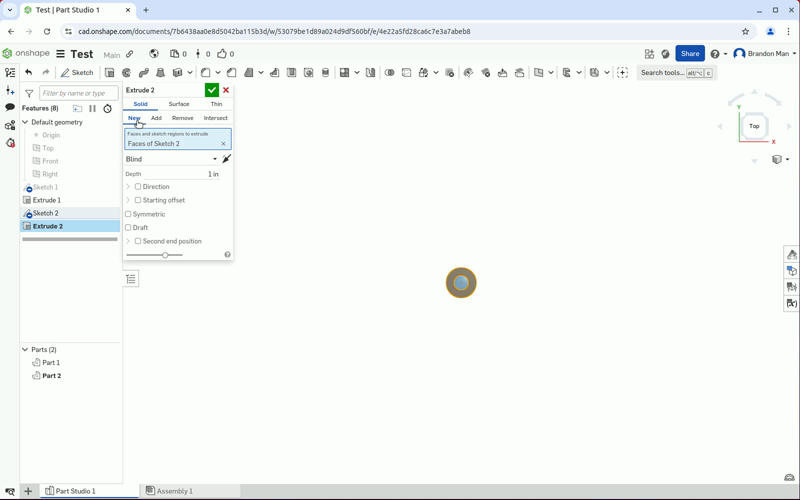
key(tab, 4)
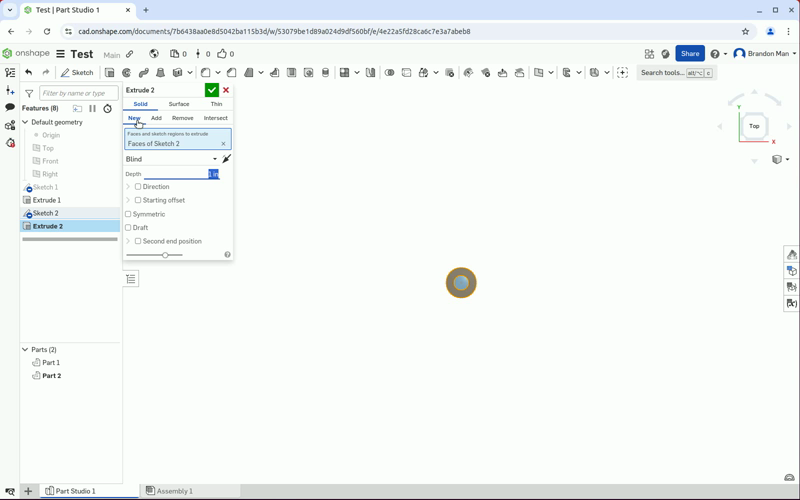
text(2.889)
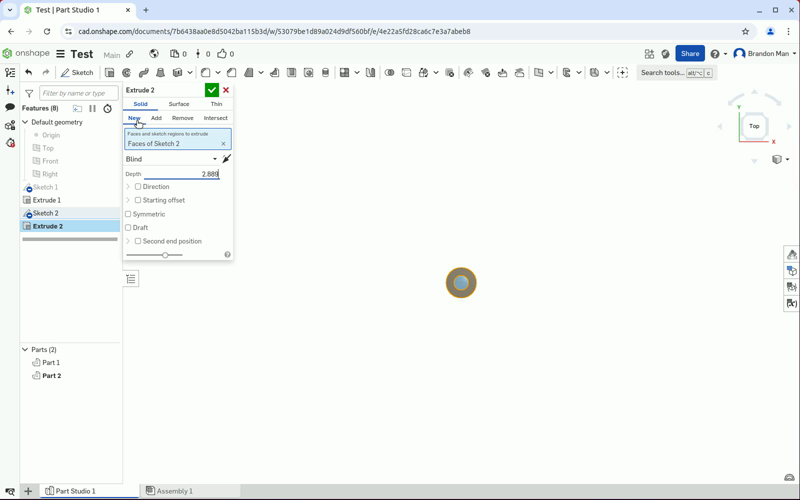
key(enter)
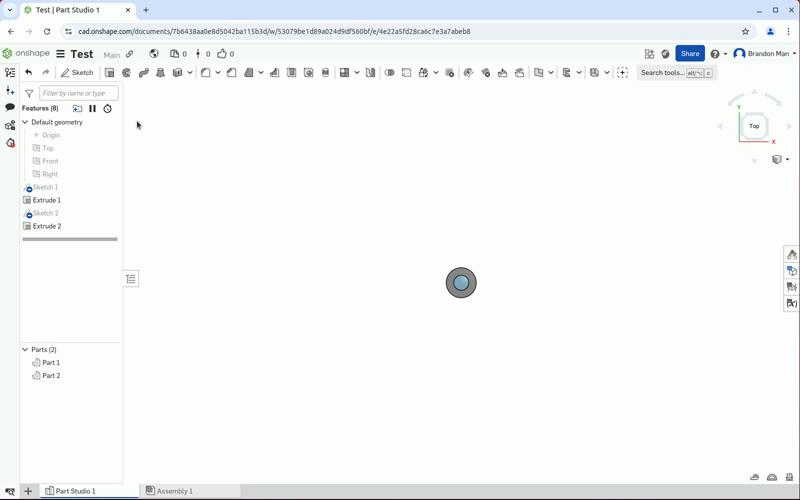
key(shift+h)
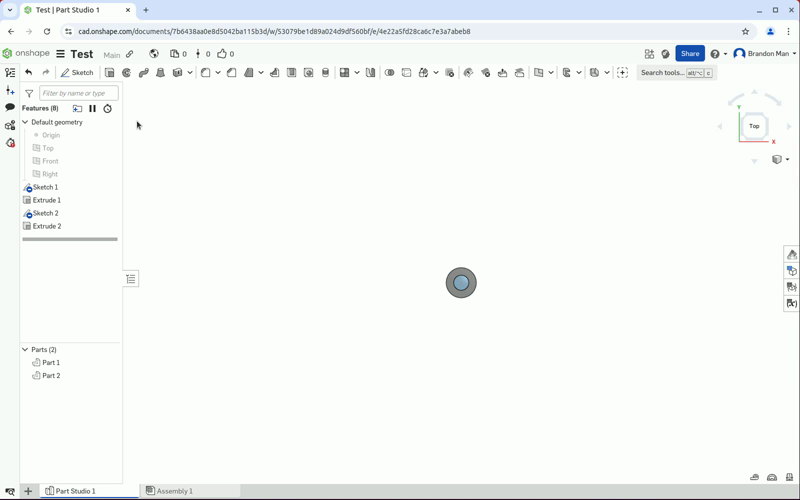
key(shift+h)
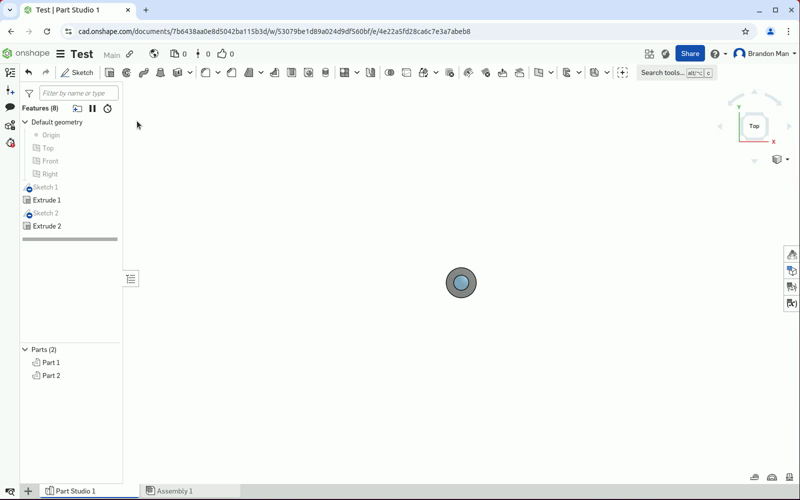
mouse_move(73, 189)
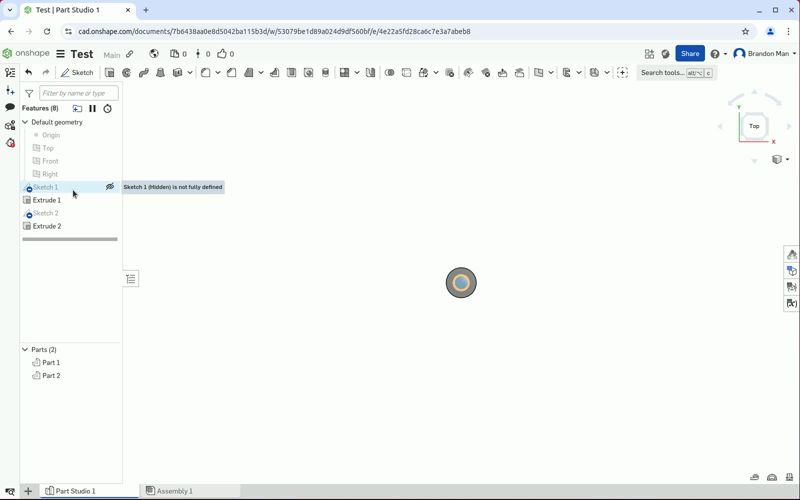
click(73, 189)
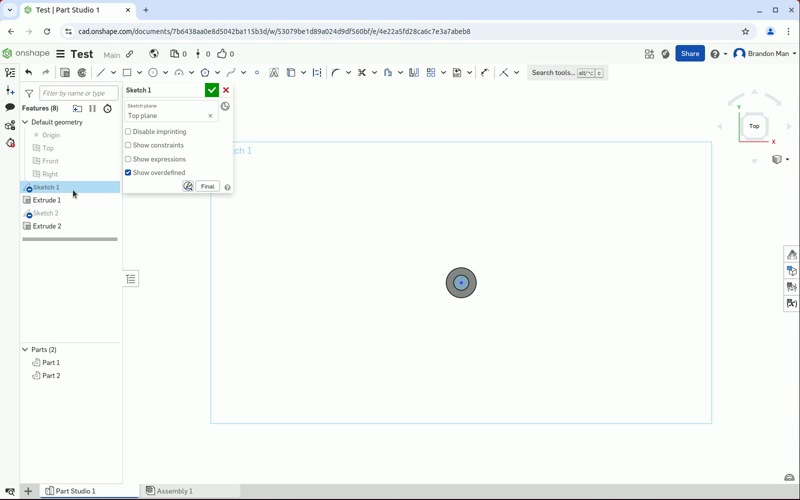
mouse_move(229, 92)
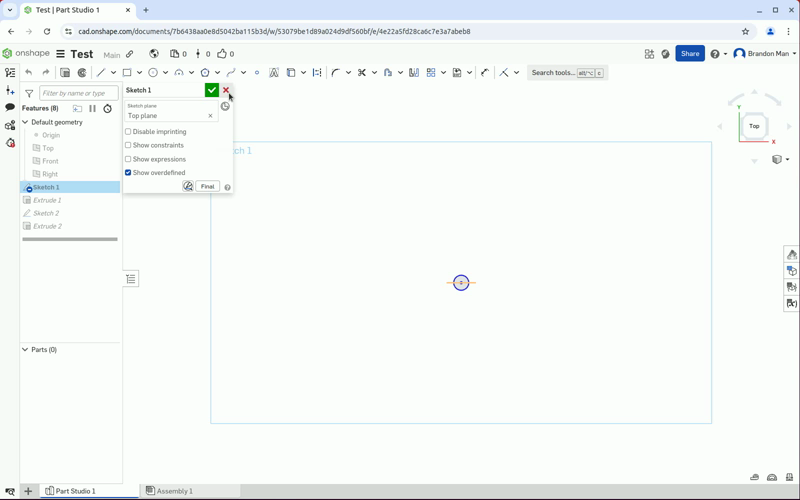
click(229, 92)
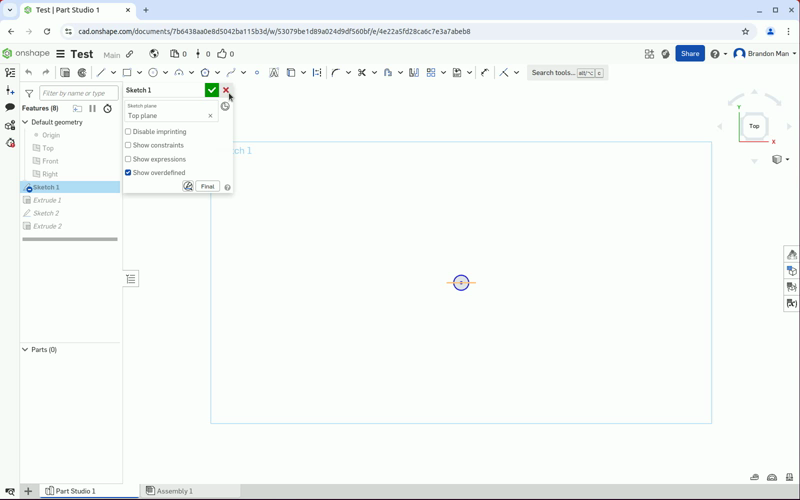
key(shift+s)
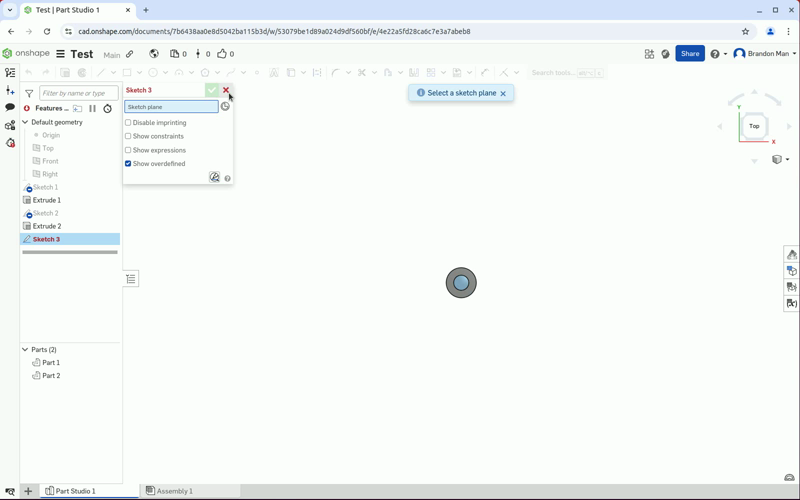
mouse_move(73, 150)
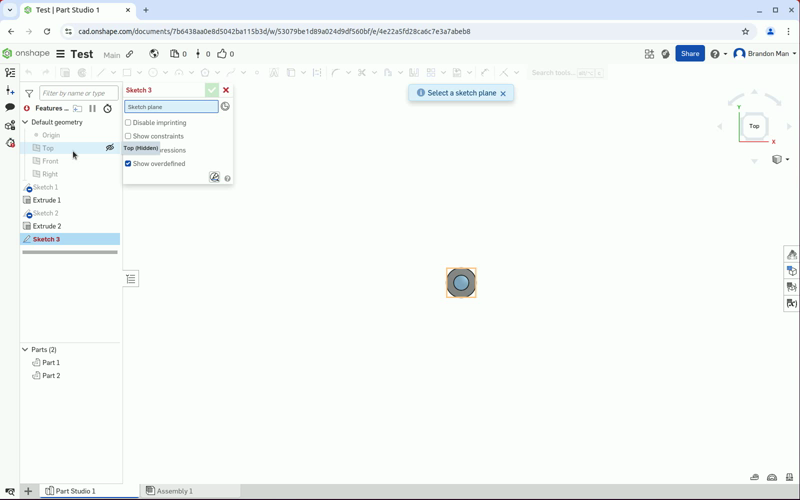
click(73, 150)
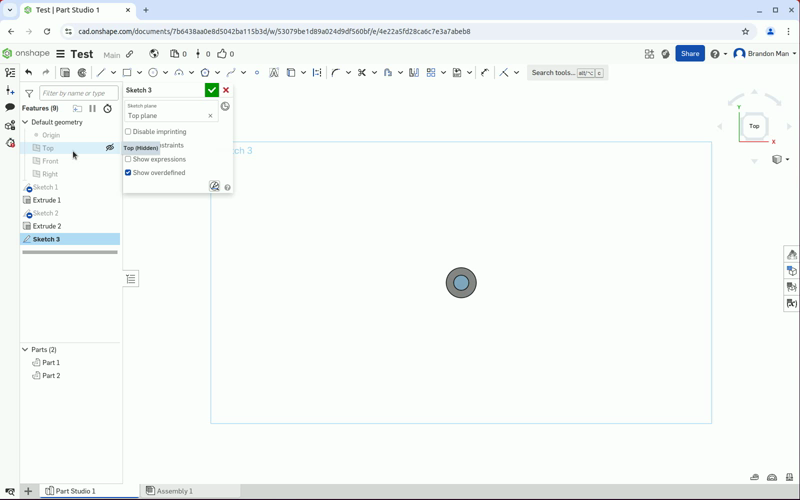
mouse_move(73, 352)
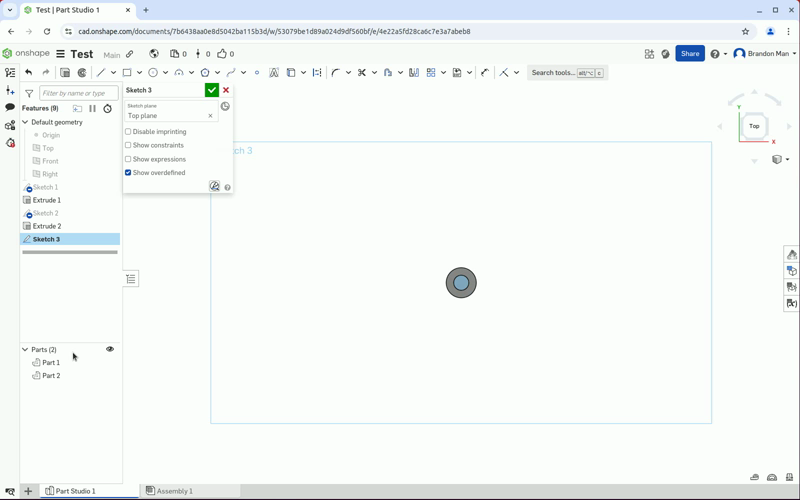
key(y)
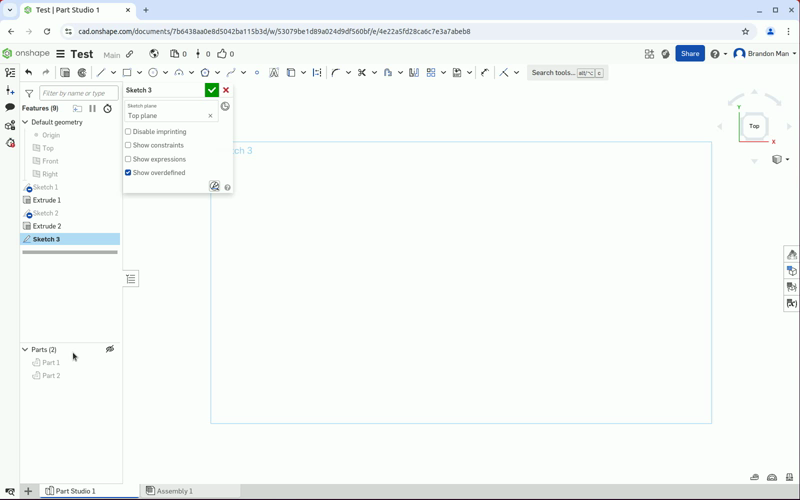
key(c)
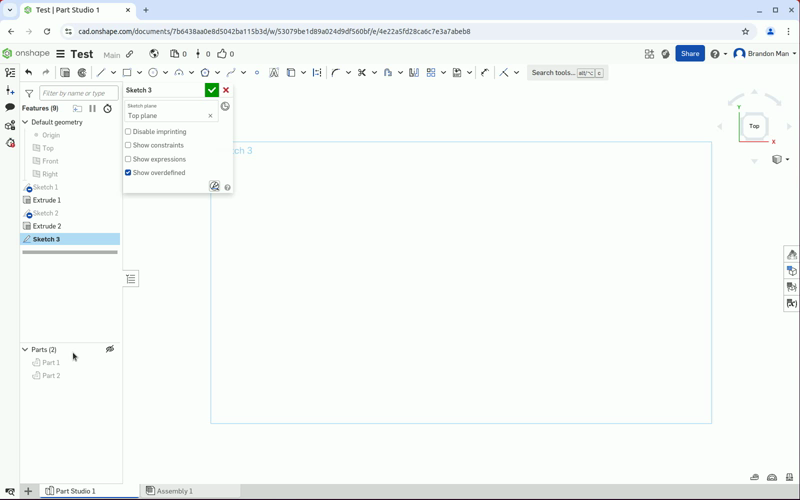
key_down(shift)
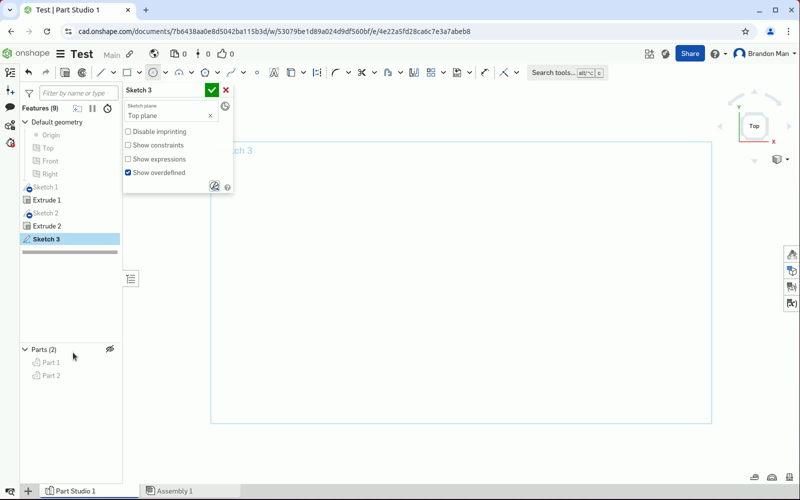
mouse_move(461, 282)
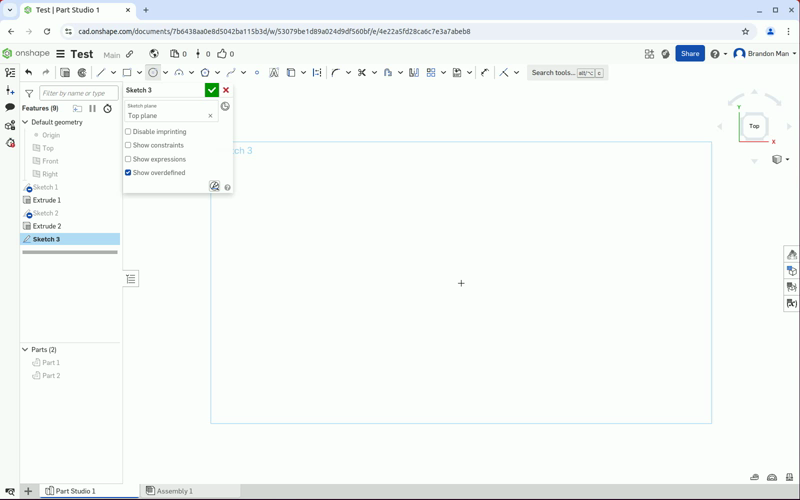
click(461, 282)
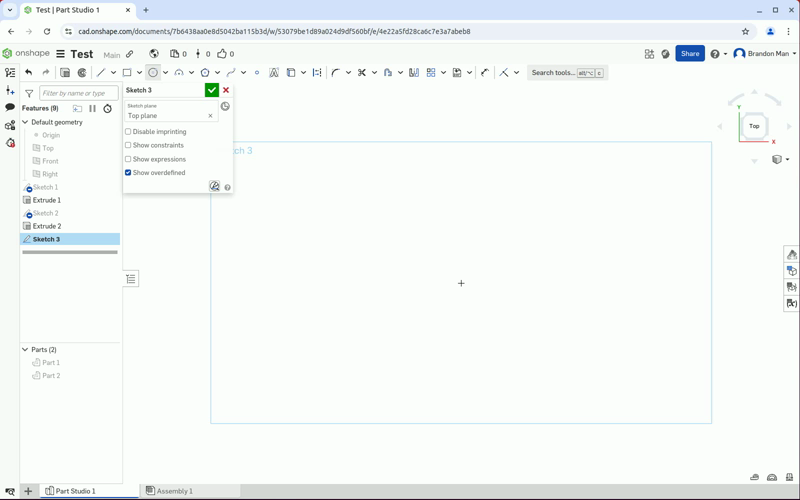
key_up(shift)
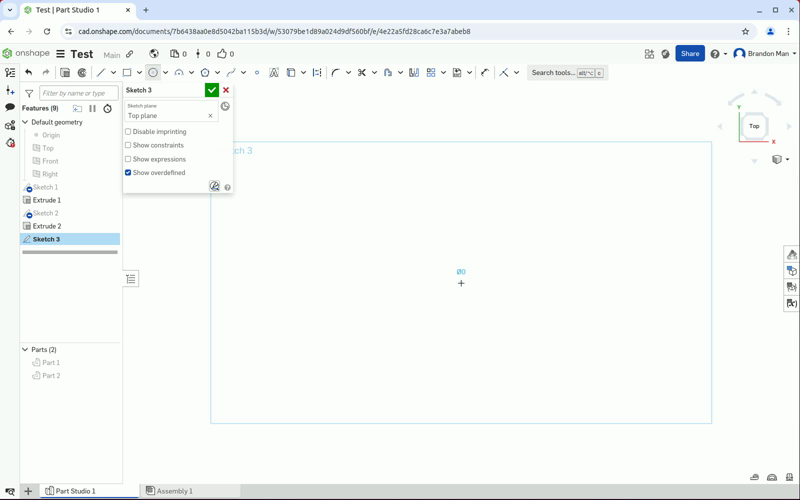
mouse_move(468, 282)
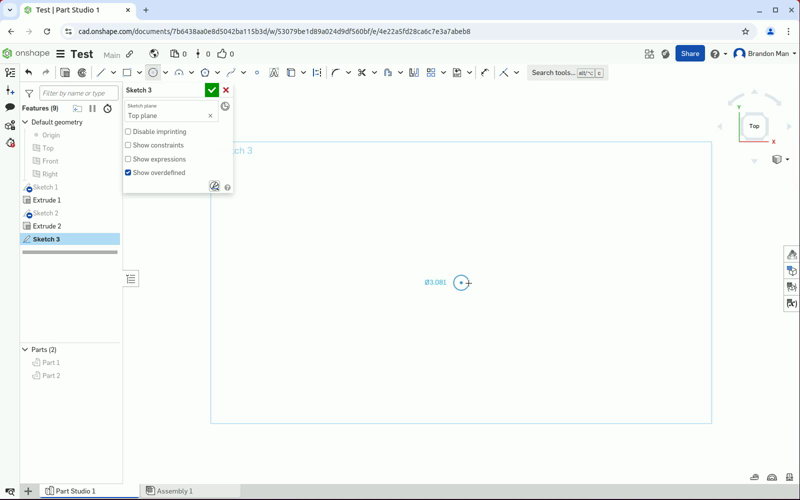
click(468, 282)
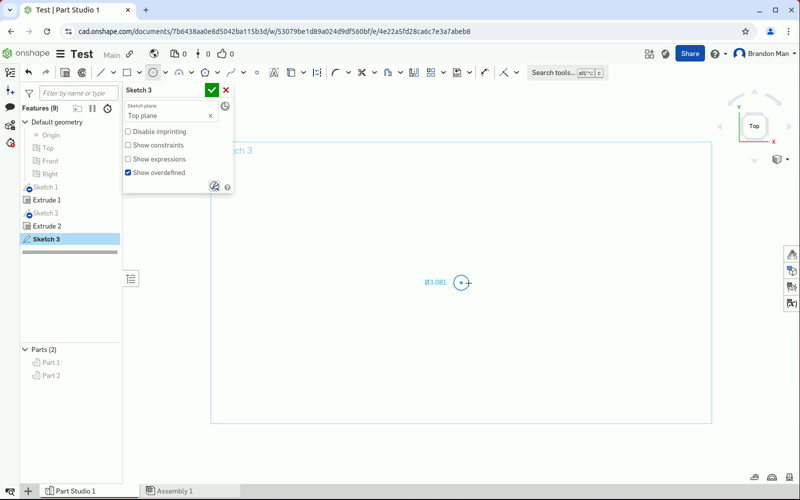
key(esc)
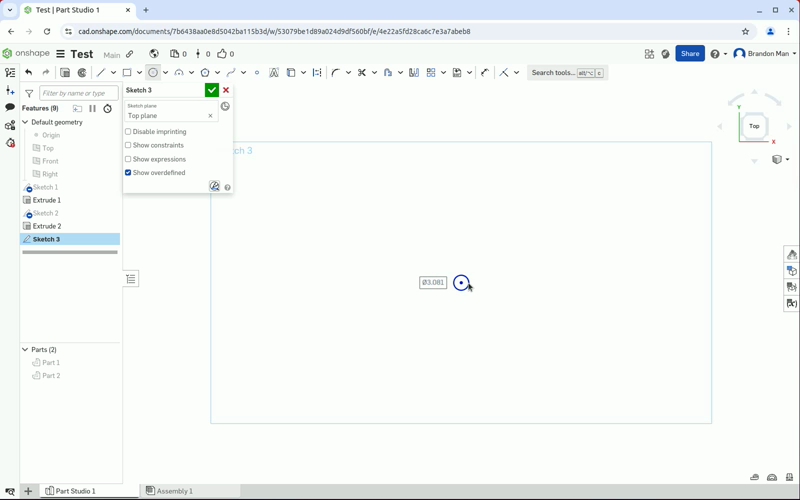
mouse_move(460, 284)
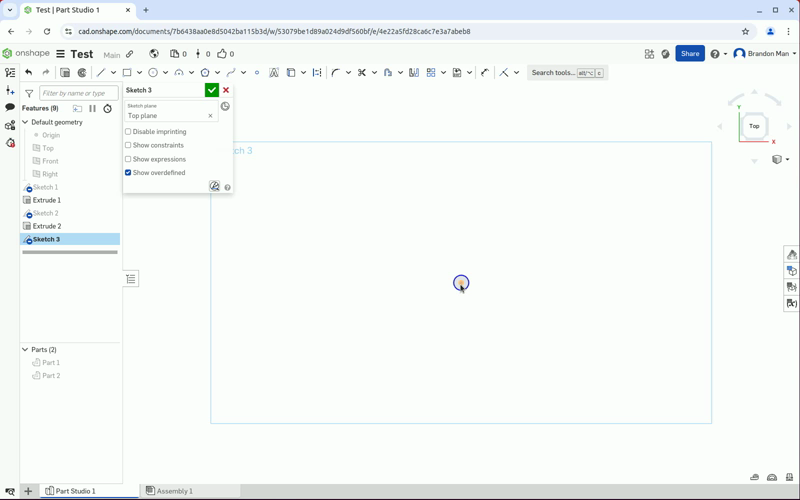
scroll(6)
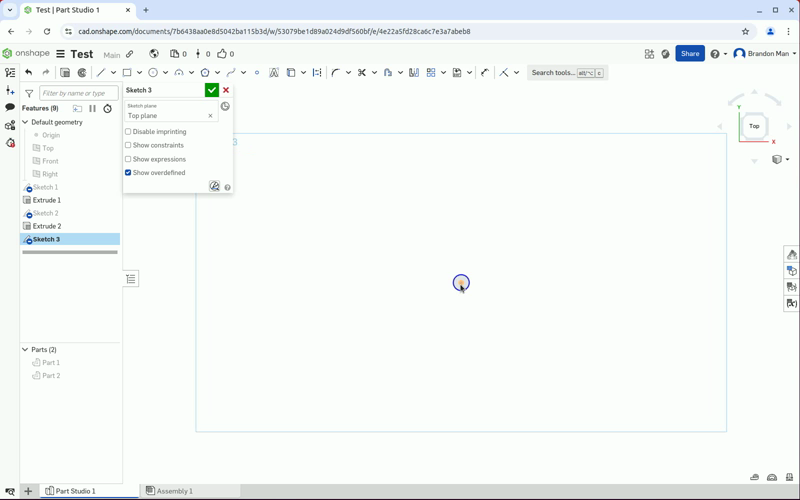
scroll(6)
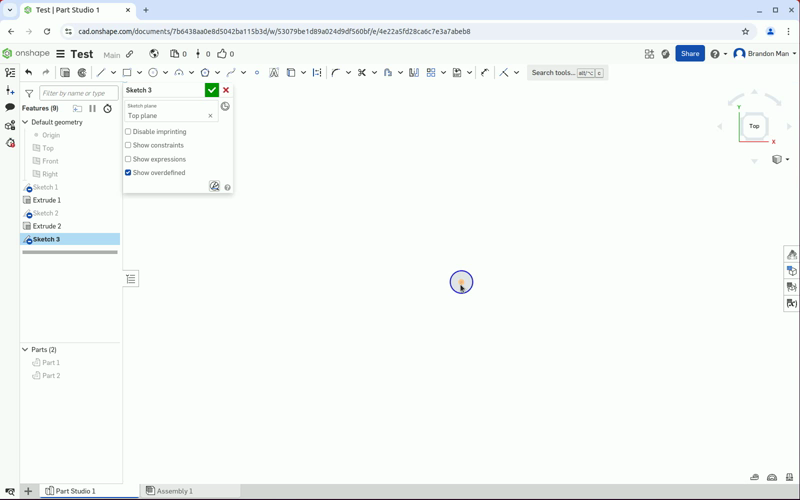
scroll(6)
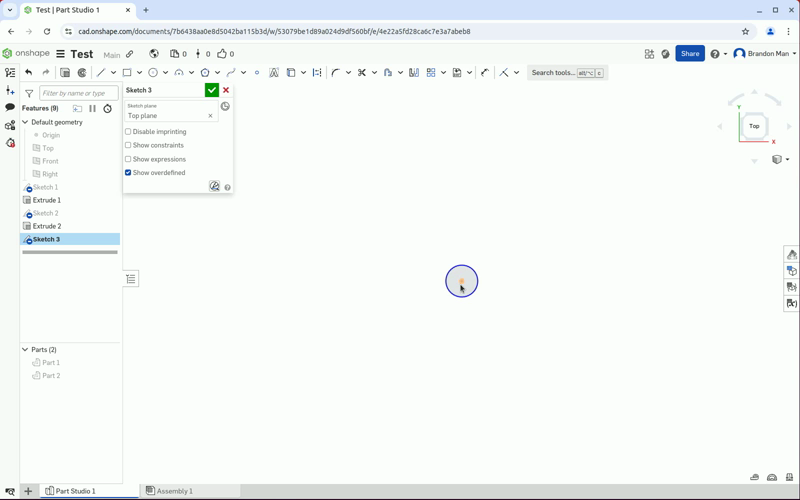
scroll(6)
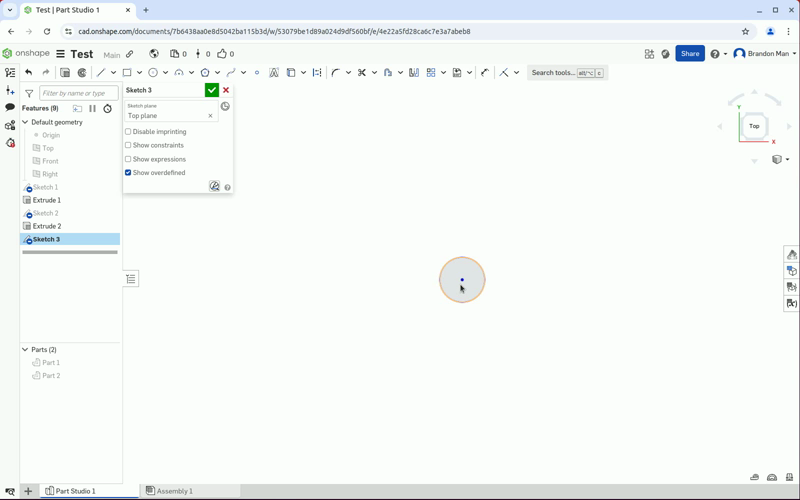
scroll(6)
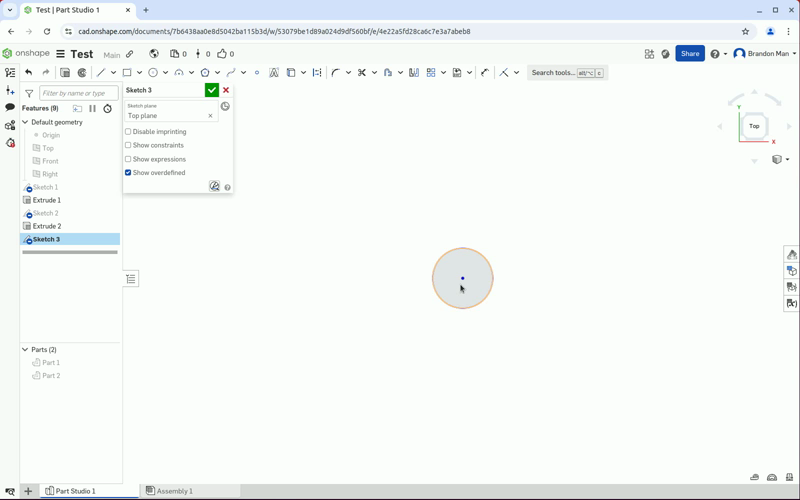
scroll(6)
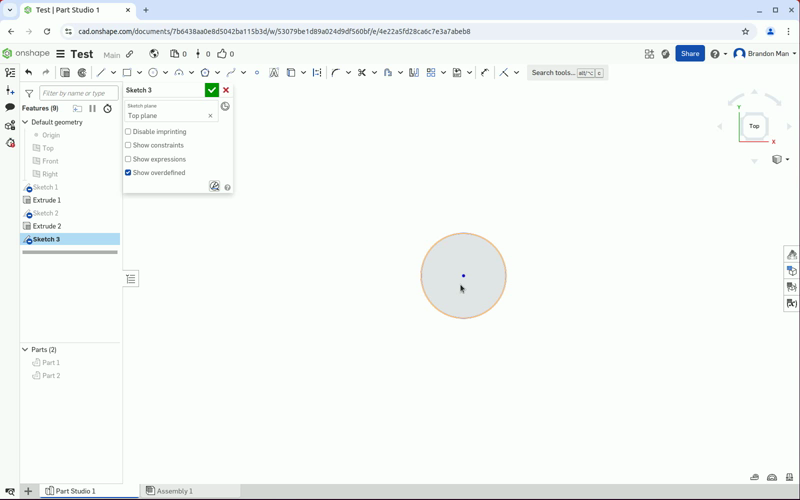
scroll(6)
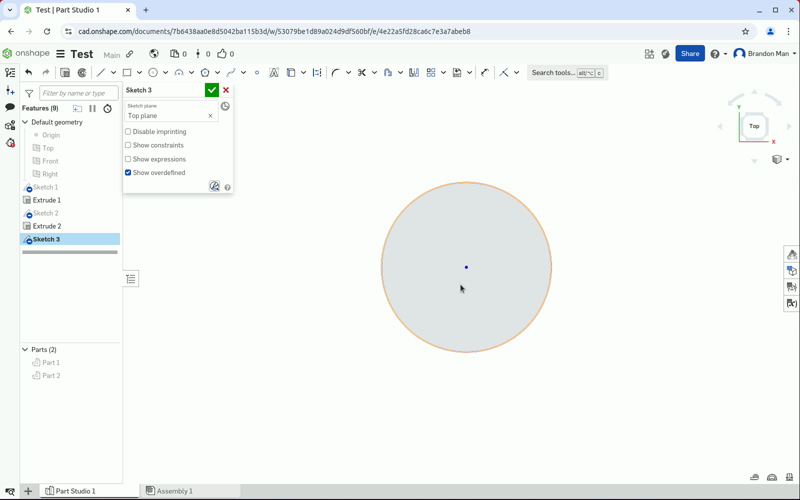
click(460, 284)
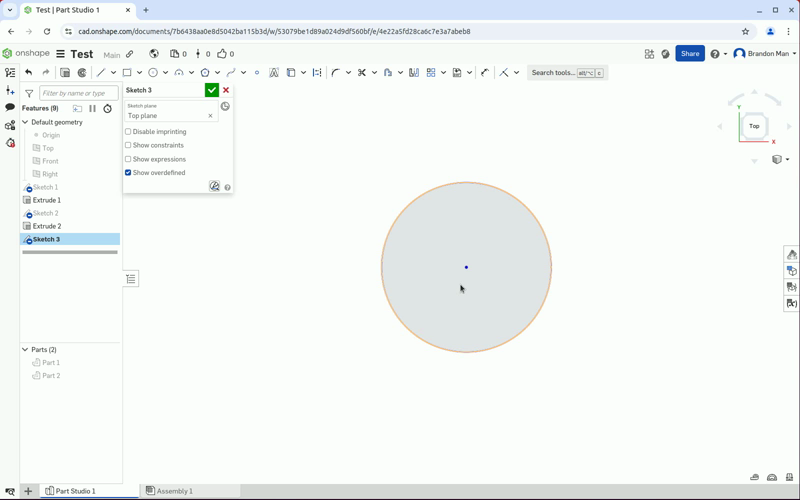
scroll(-6)
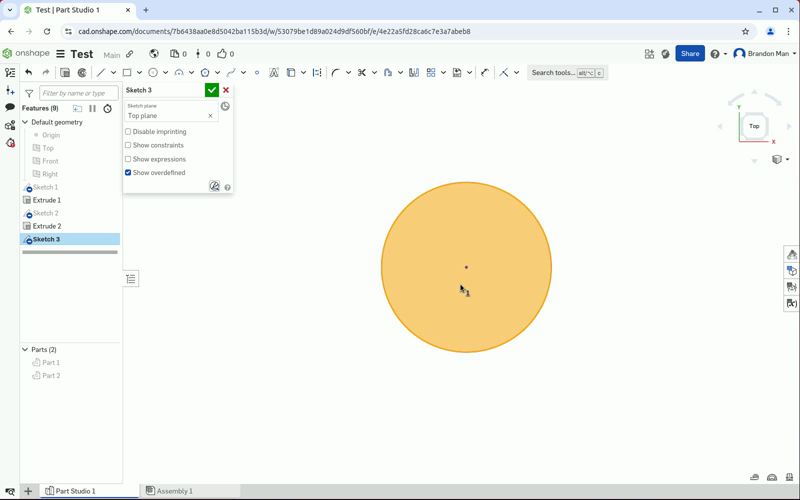
scroll(-6)
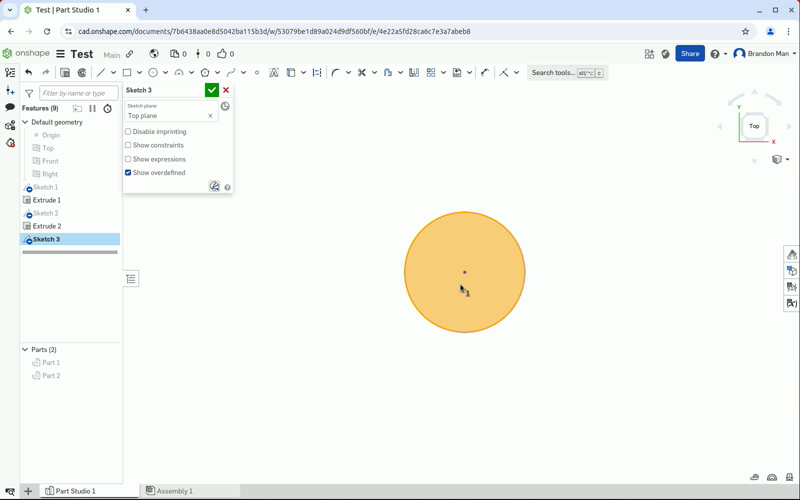
scroll(-6)
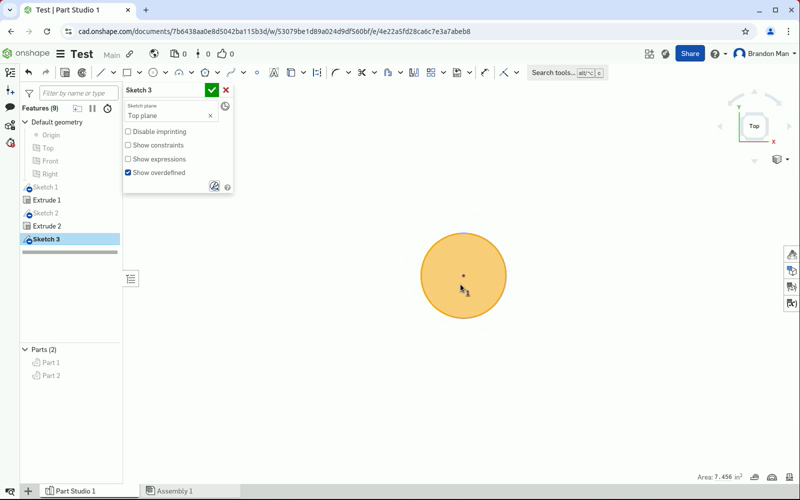
scroll(-6)
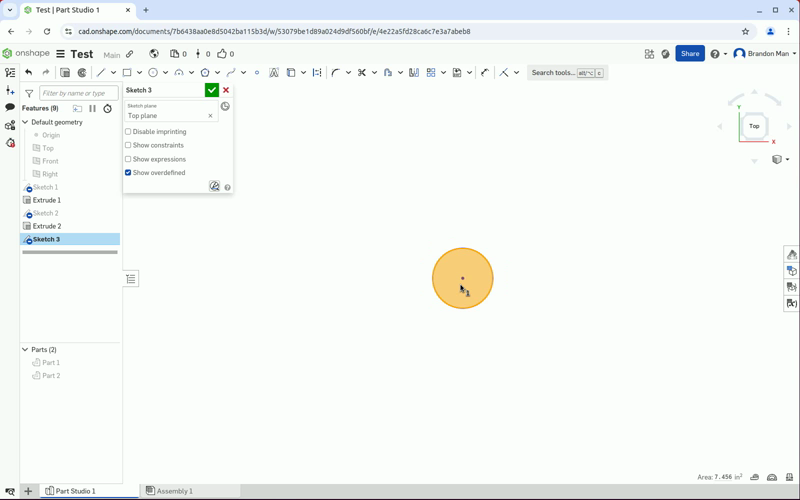
scroll(-6)
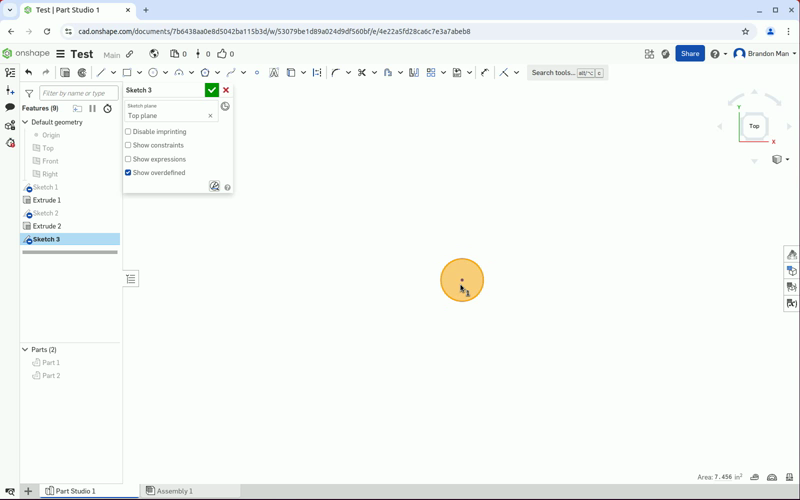
scroll(-6)
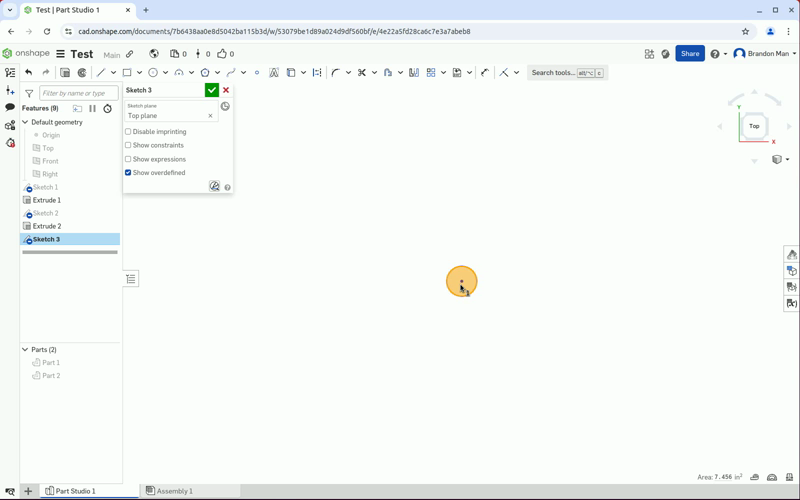
scroll(-6)
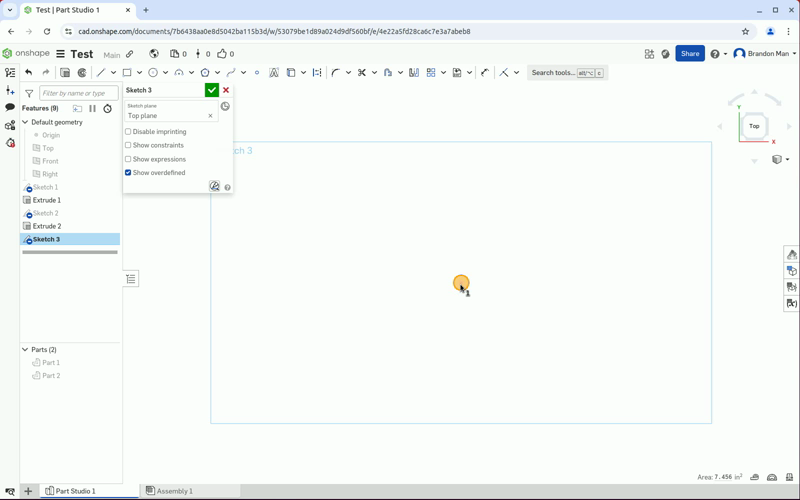
mouse_move(73, 352)
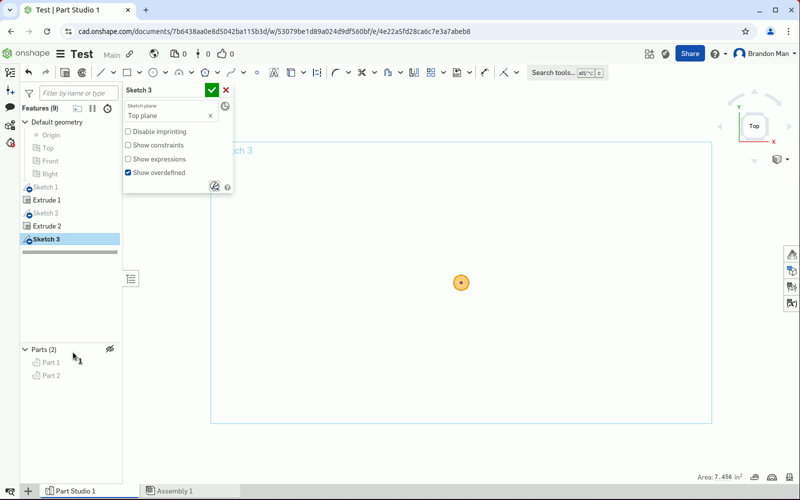
key(shift+y)
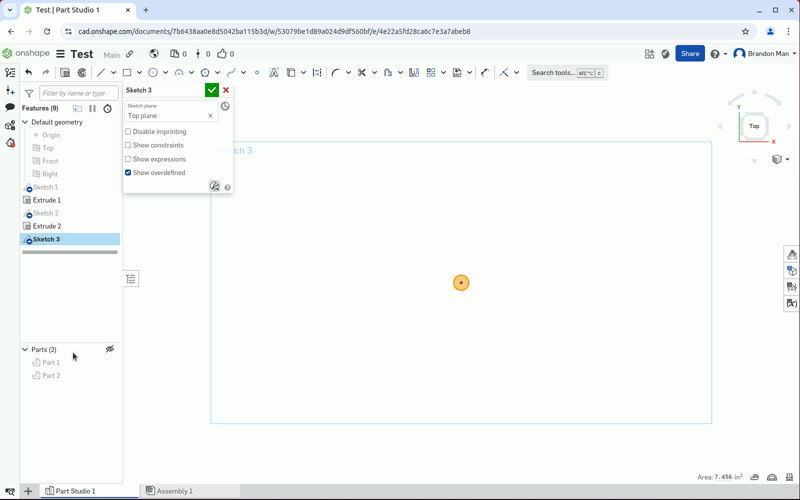
key(shift+e)
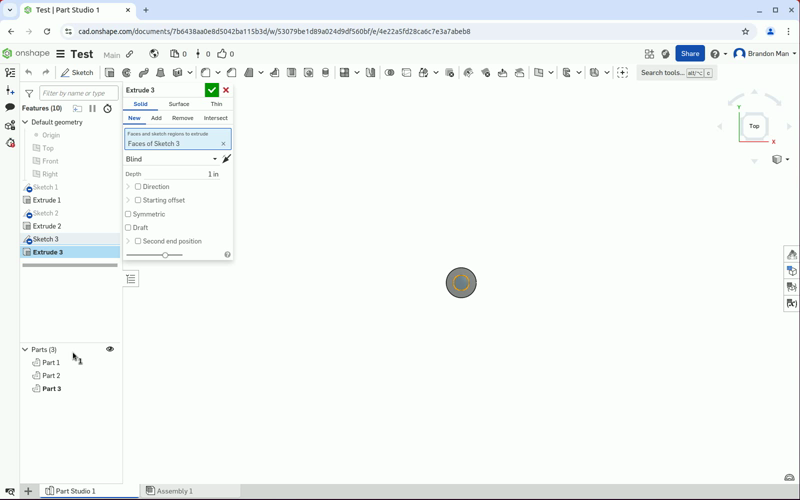
mouse_move(143, 106)
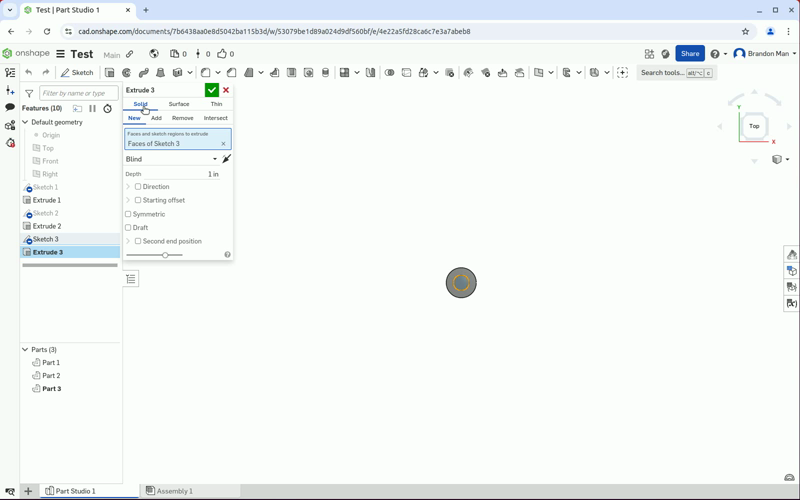
click(143, 106)
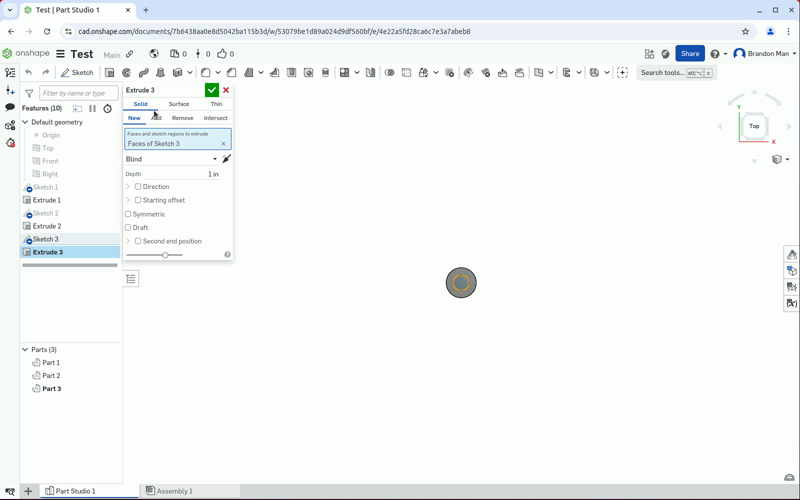
mouse_move(186, 120)
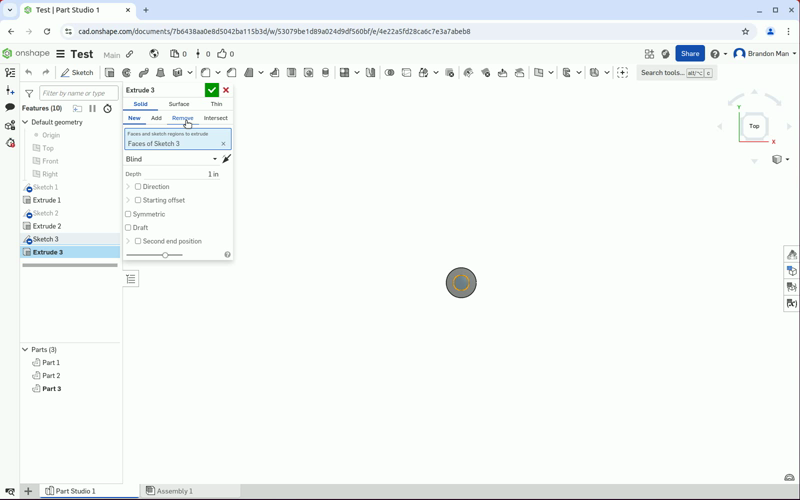
click(186, 120)
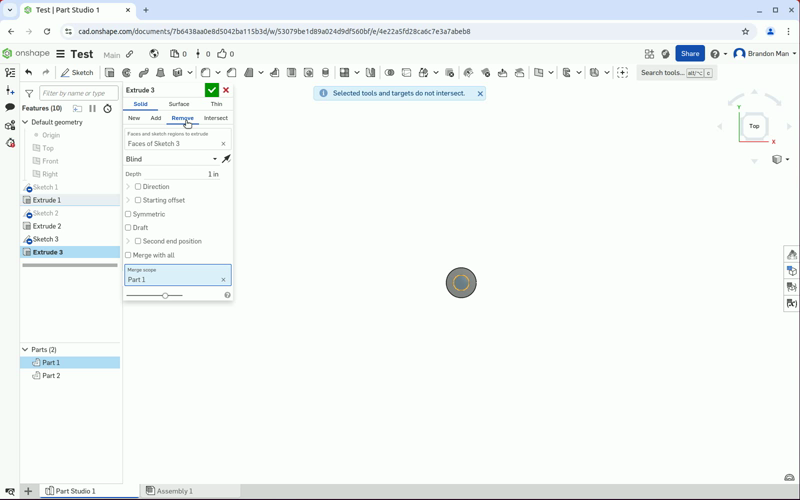
key(tab, 4)
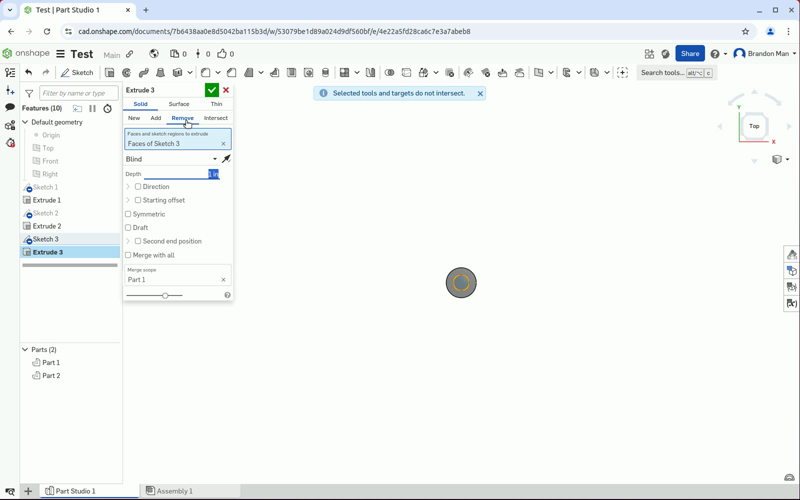
text(-2.889)
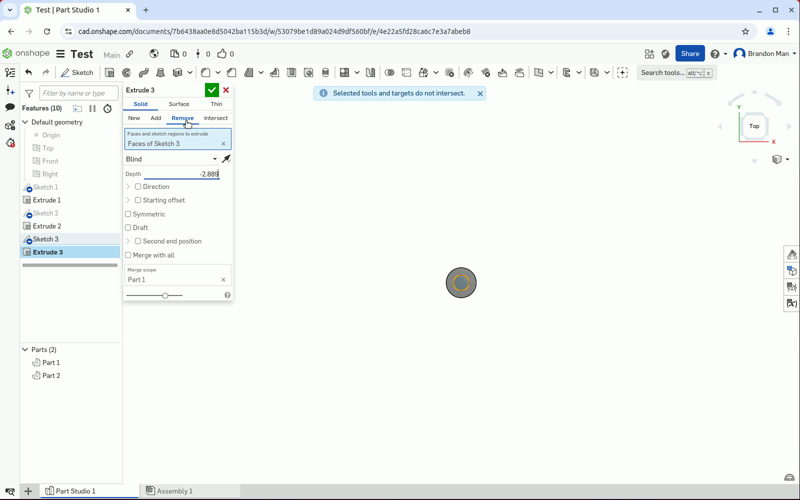
key(tab, 6)
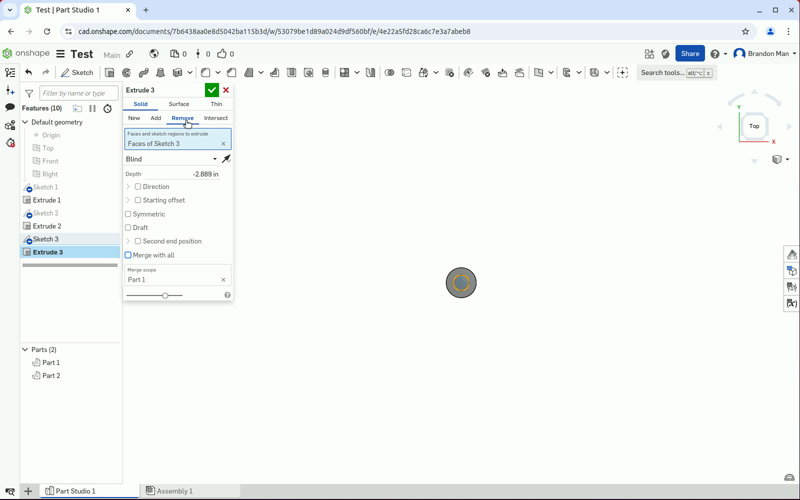
key(space)
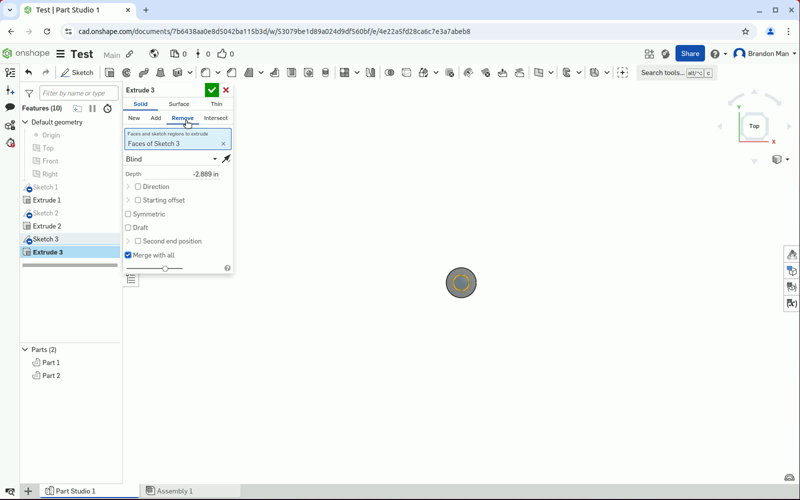
key(enter)
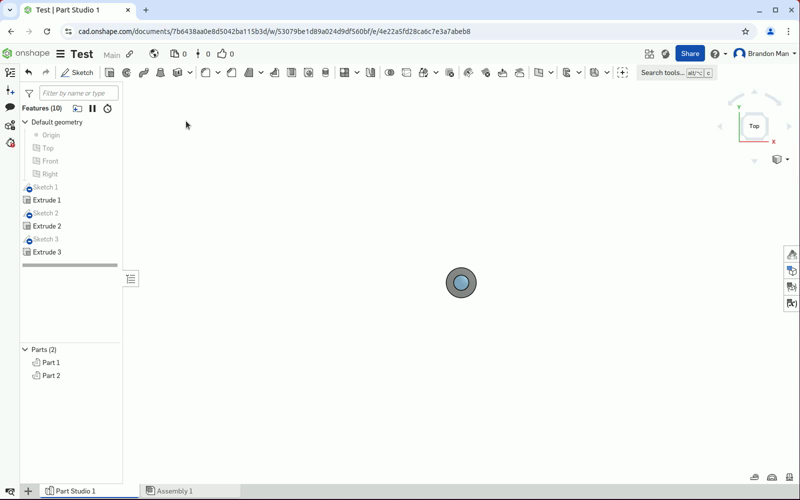
key(shift+h)
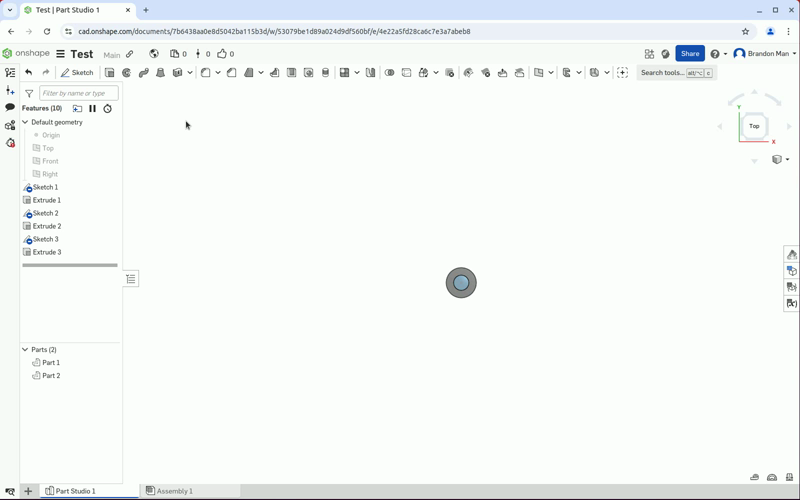
key(shift+h)
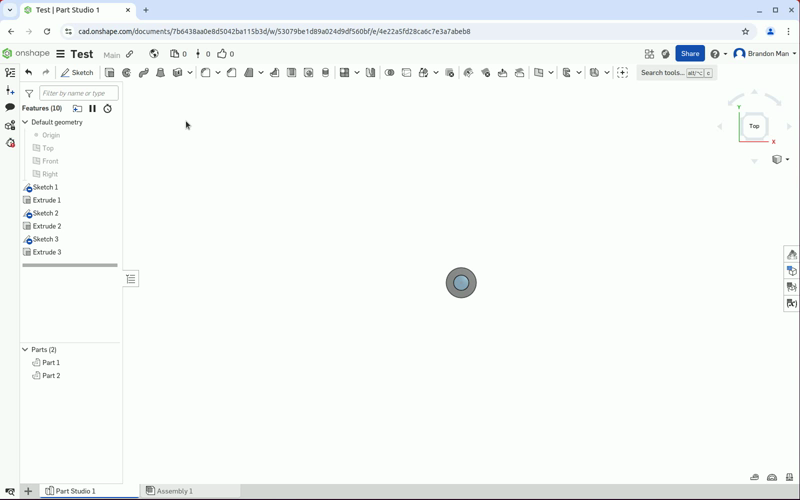
key(shift+7)
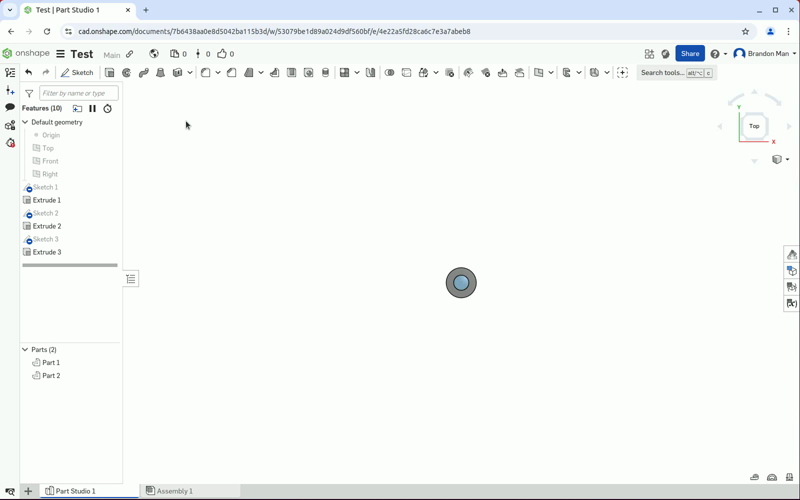
key(up, 3)
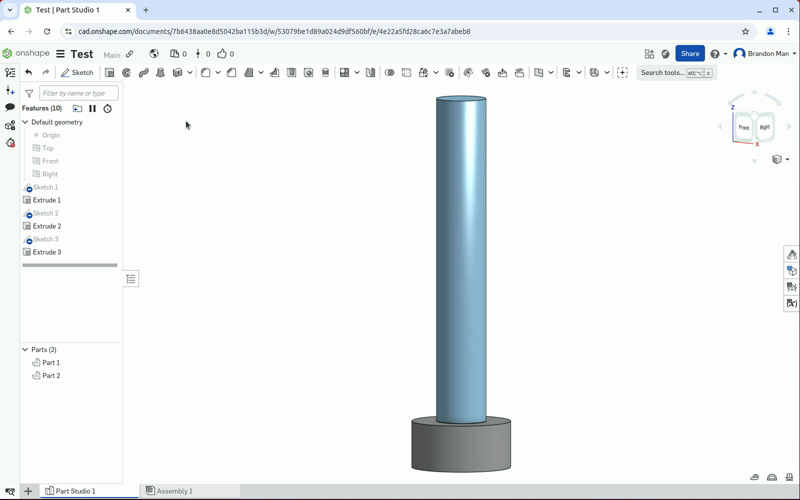
key(left, 3)
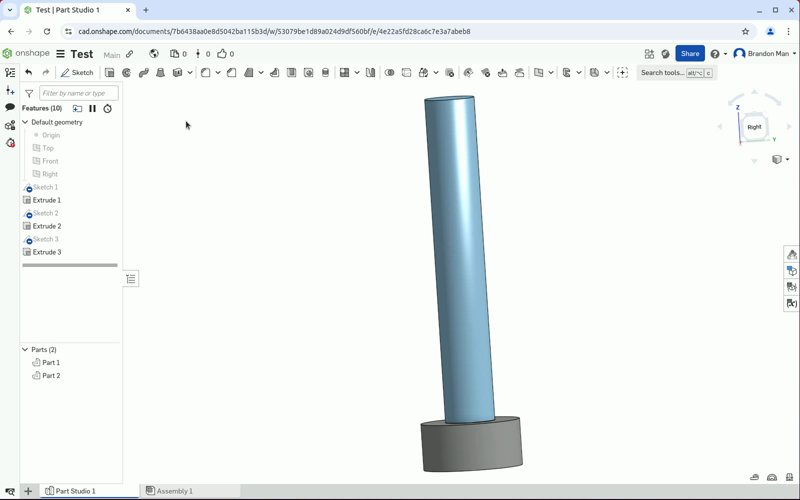
key(right, 3)
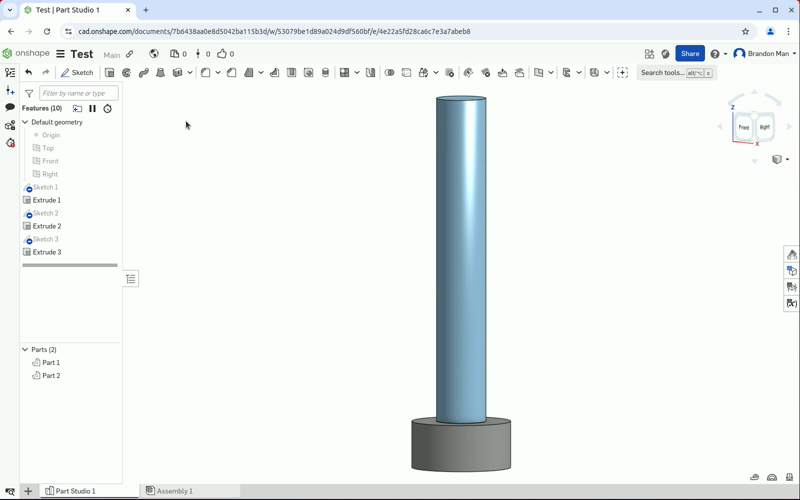
key(down, 3)
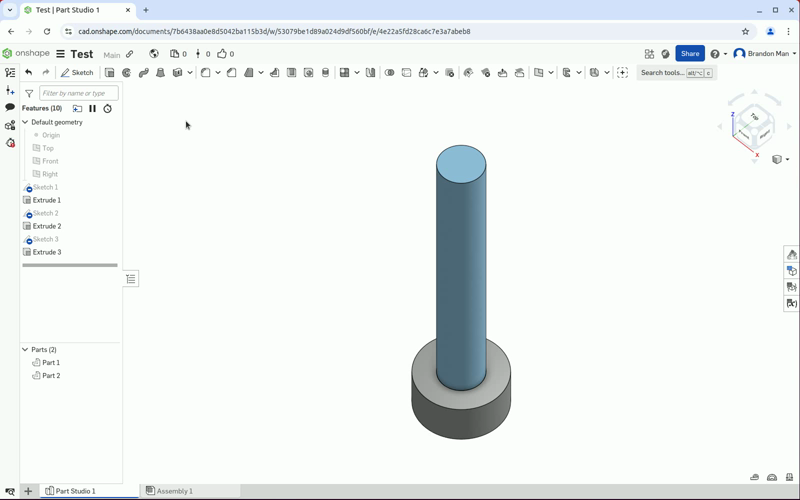
mouse_move(73, 189)
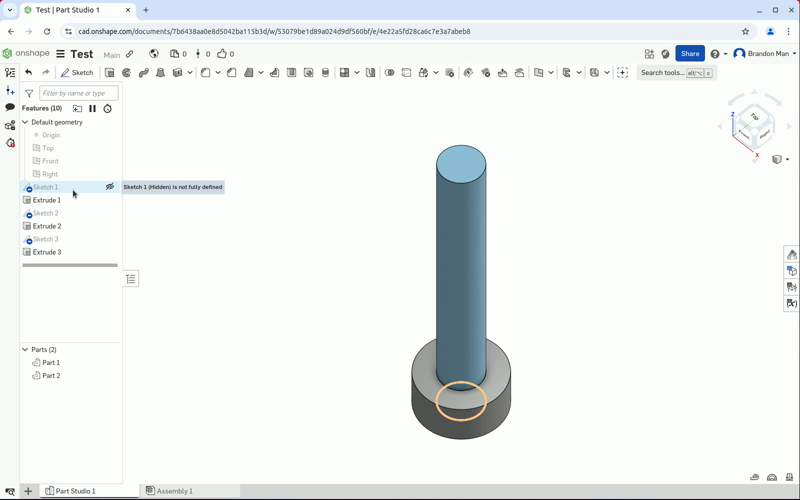
click(73, 189)